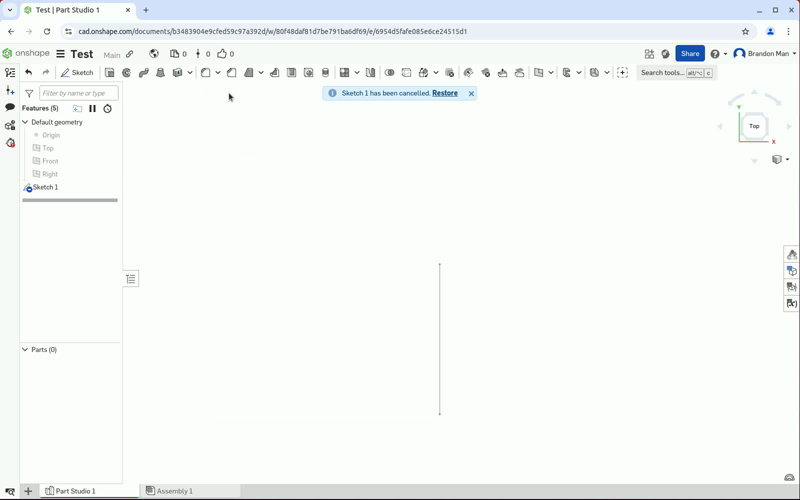
key(shift+h)
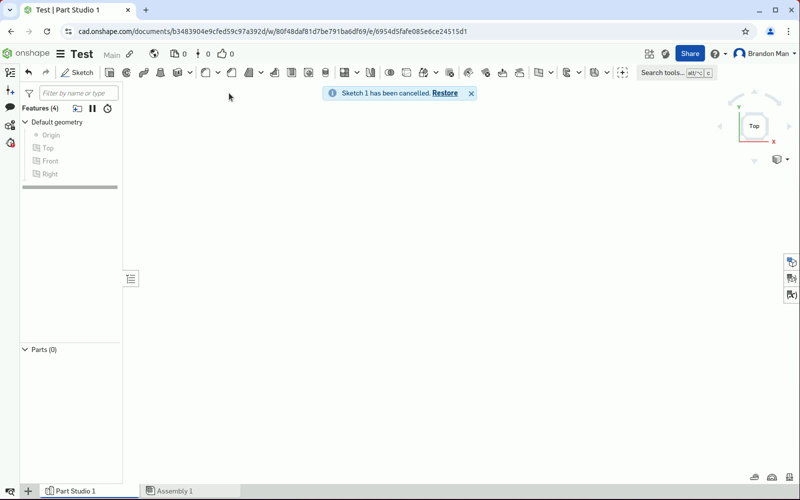
mouse_move(73, 352)
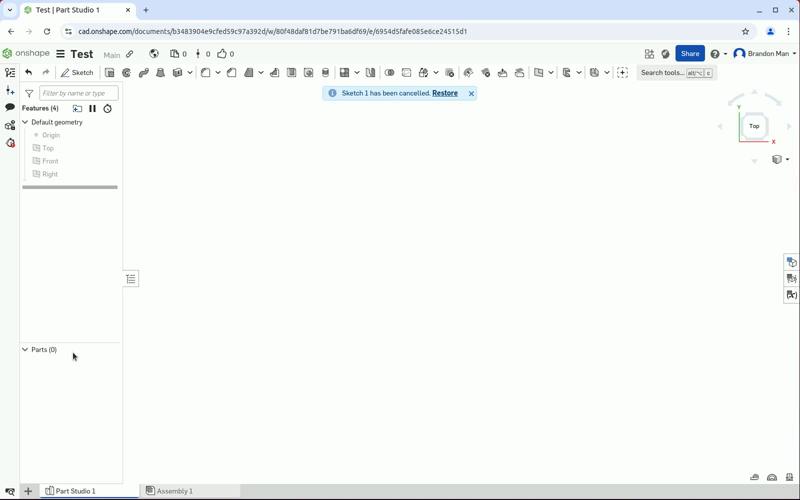
key(y)
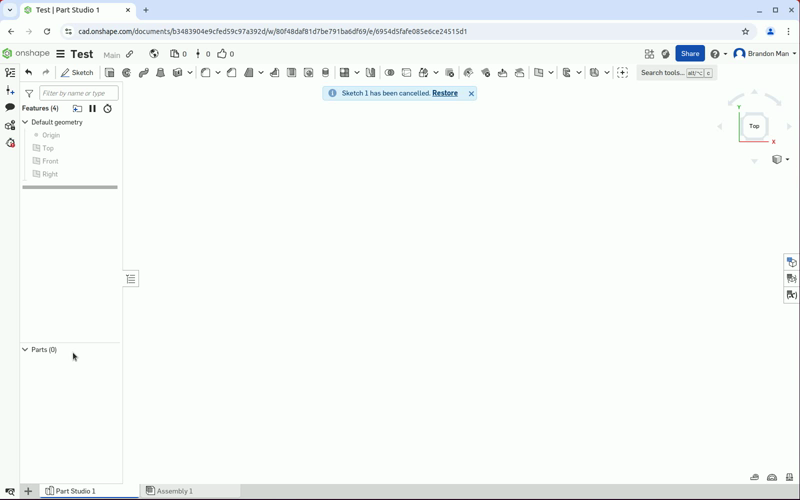
key(shift+p)
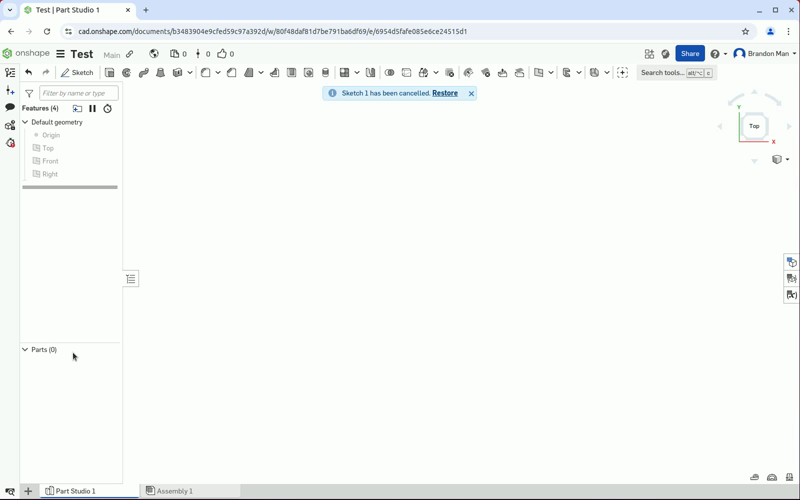
key(space)
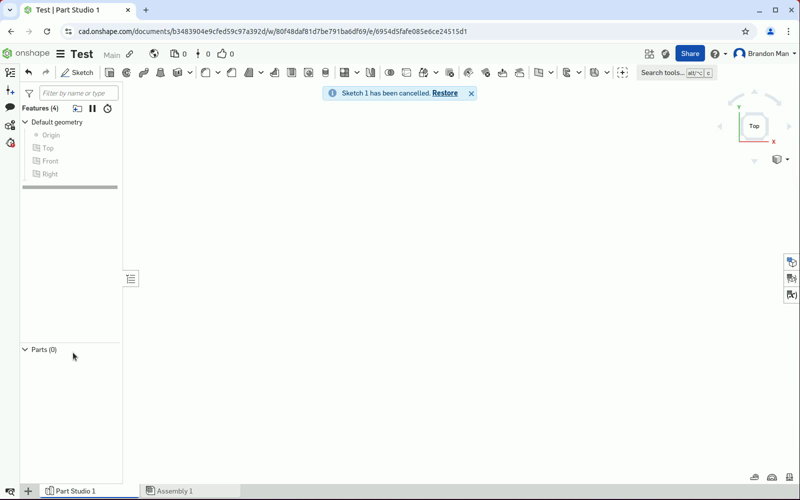
key_down(shift)
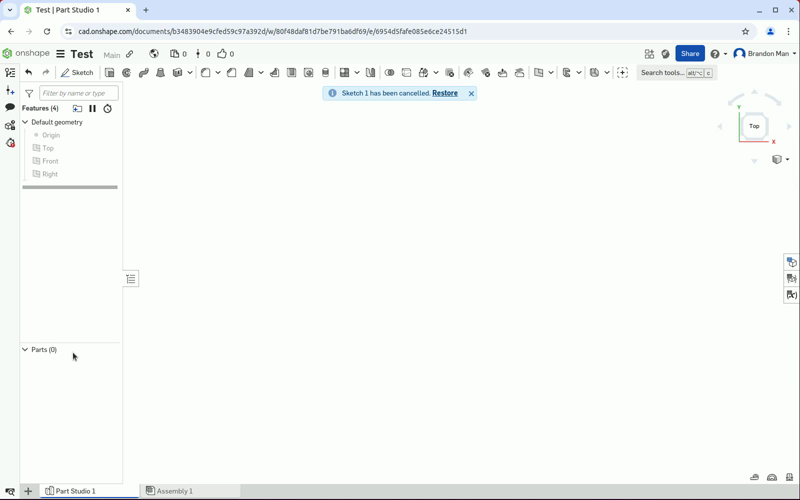
key(up)
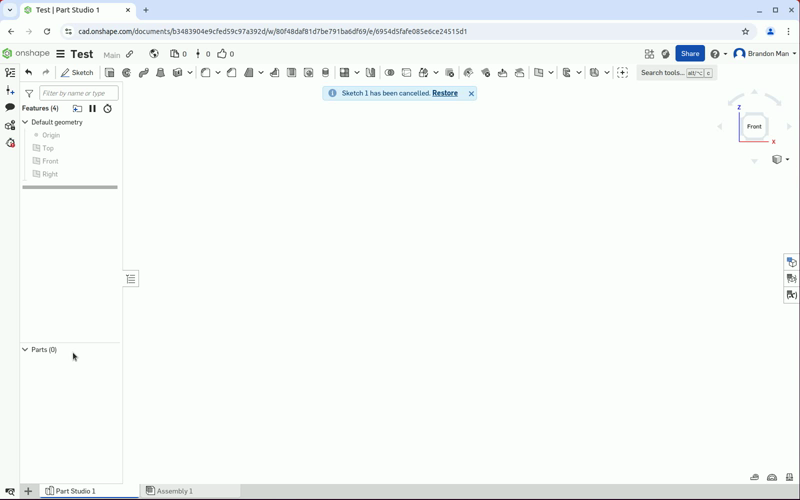
key_up(shift)
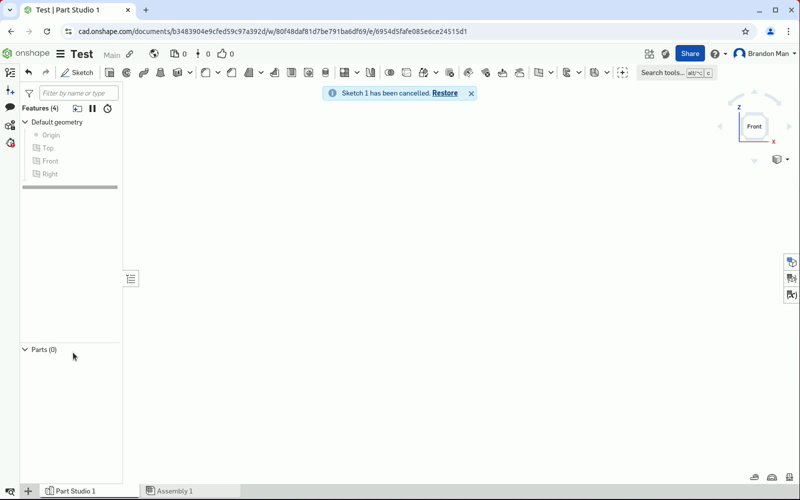
mouse_move(73, 352)
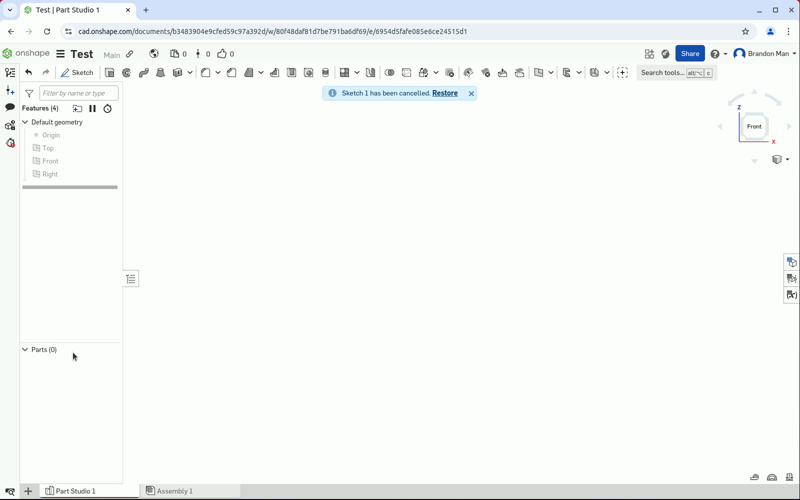
key(shift+y)
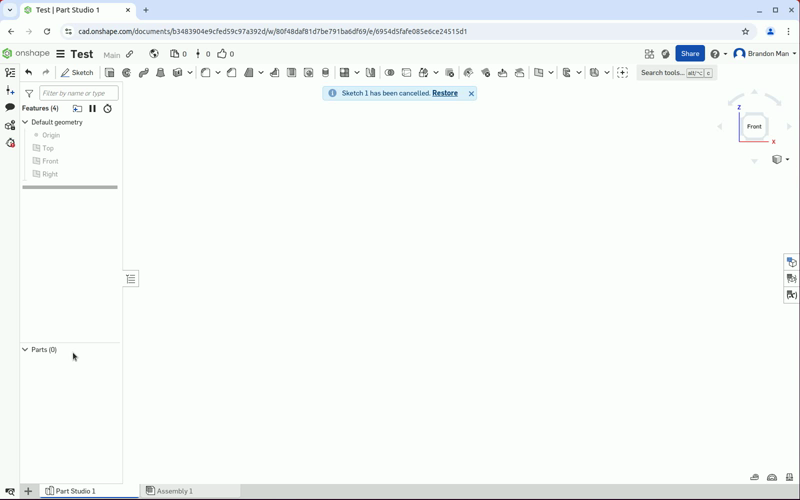
key(shift+s)
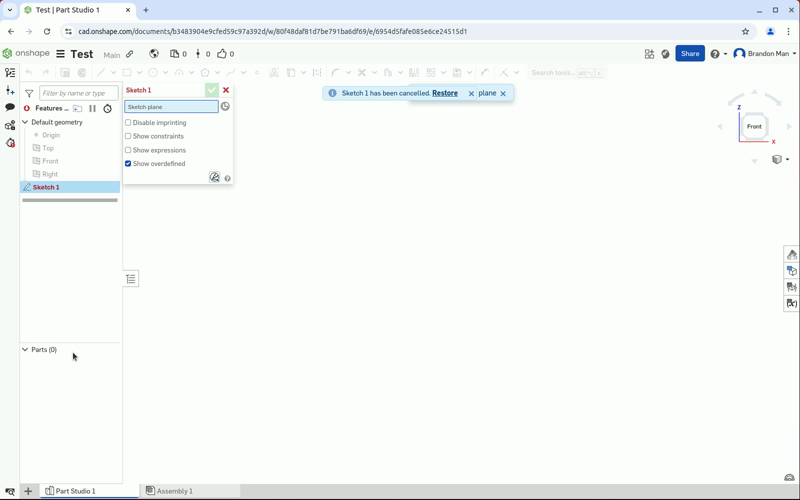
mouse_move(73, 163)
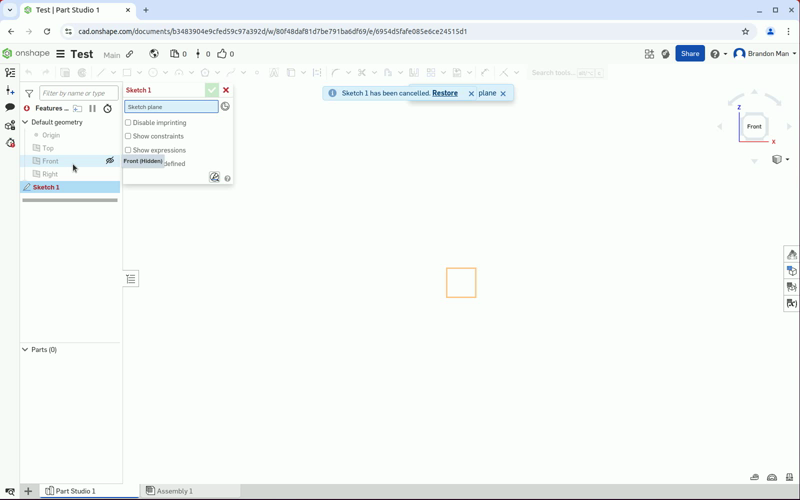
click(73, 163)
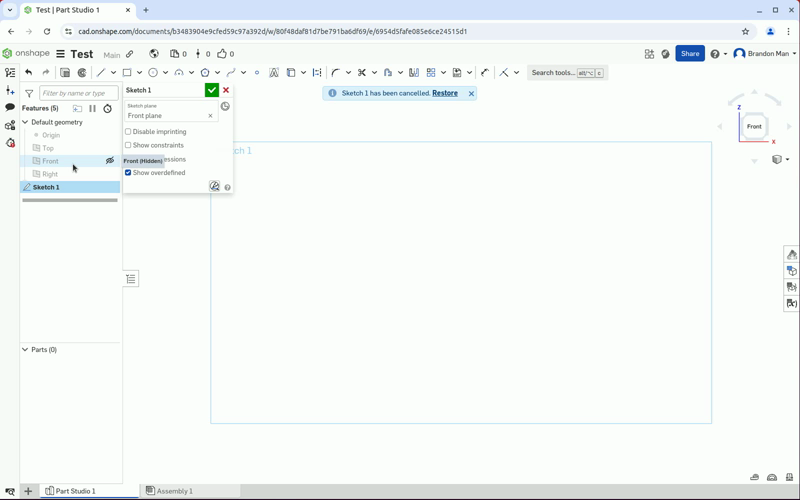
mouse_move(73, 352)
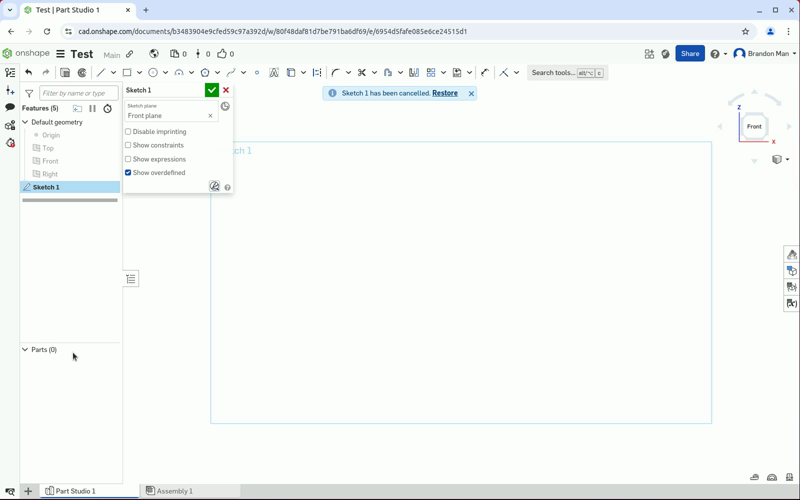
key(y)
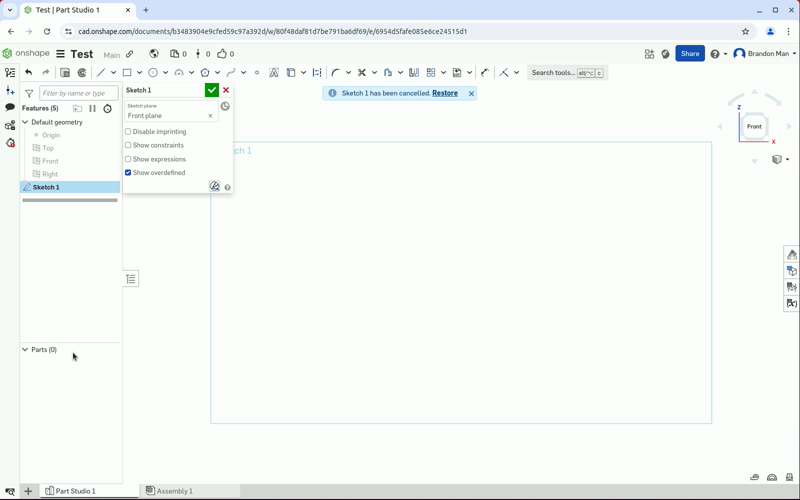
key(l)
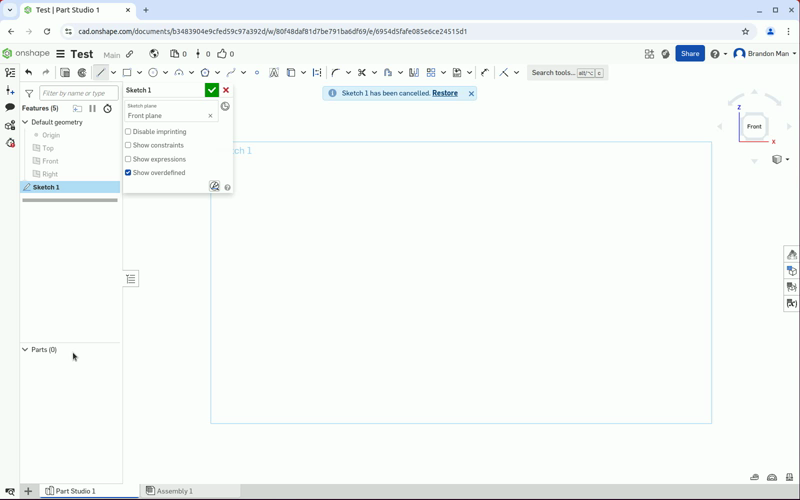
key_down(shift)
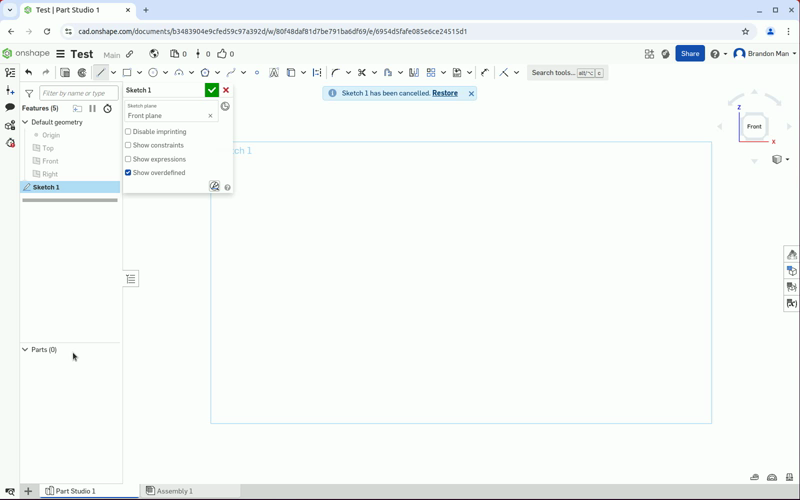
mouse_move(376, 319)
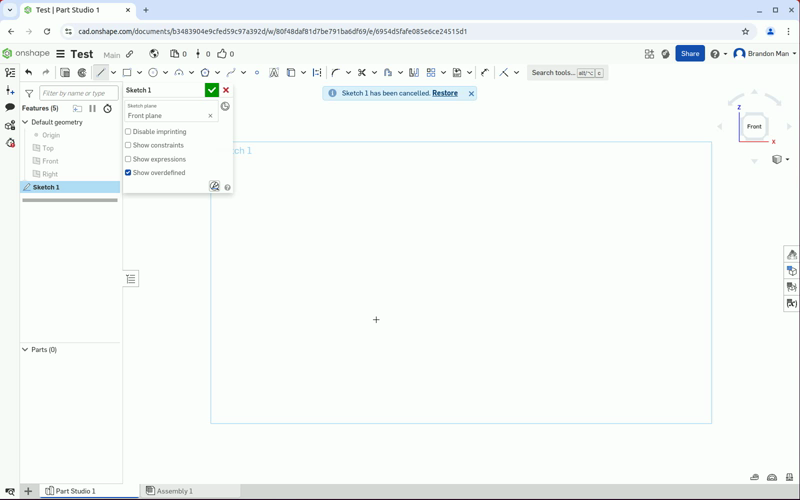
click(376, 319)
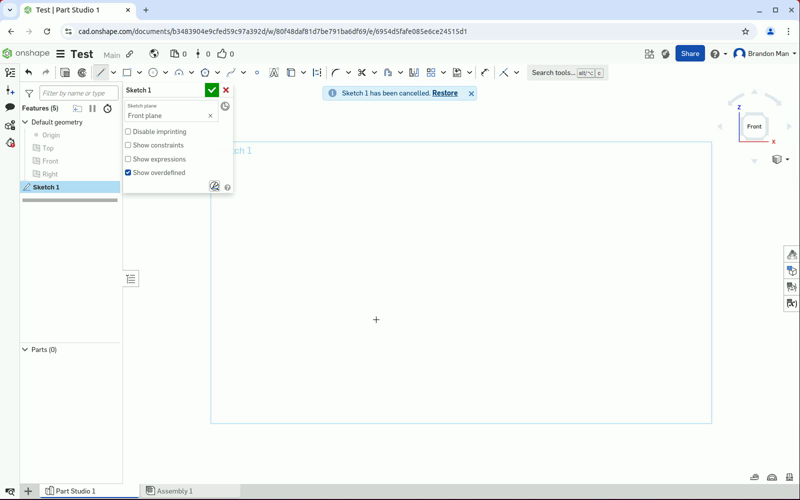
key_up(shift)
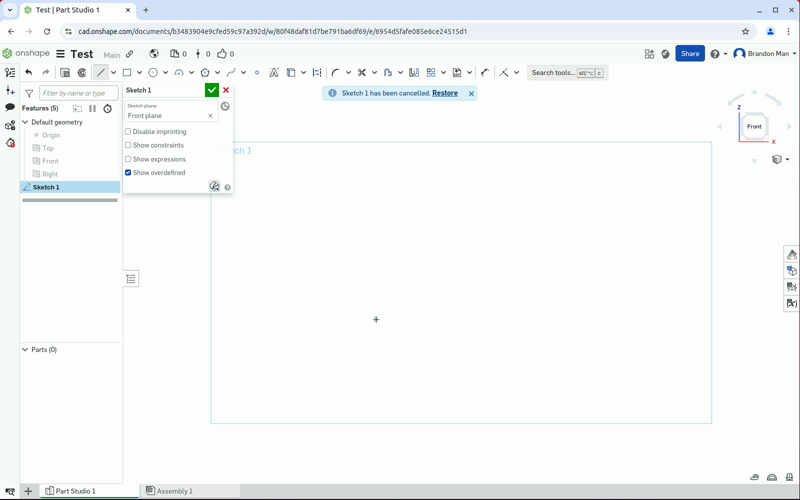
key_down(shift)
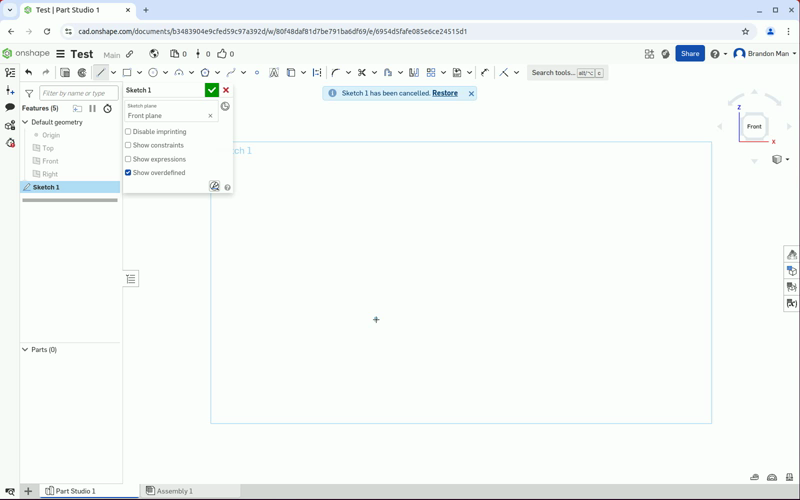
mouse_move(505, 319)
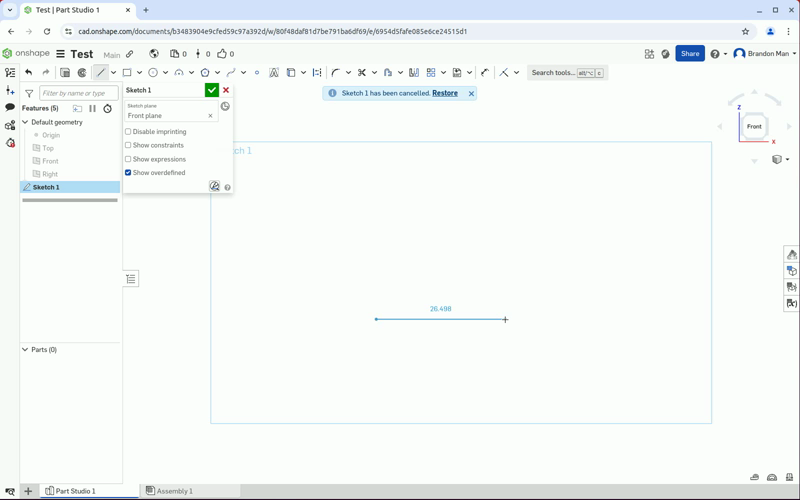
click(505, 319)
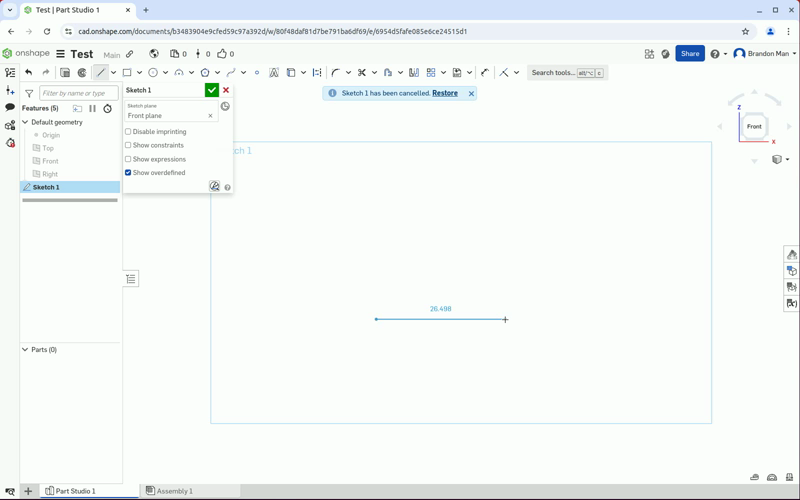
key_up(shift)
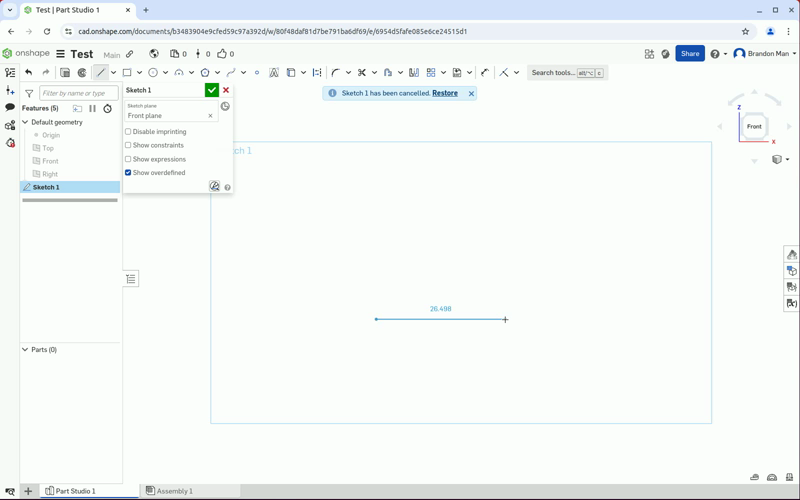
key_down(shift)
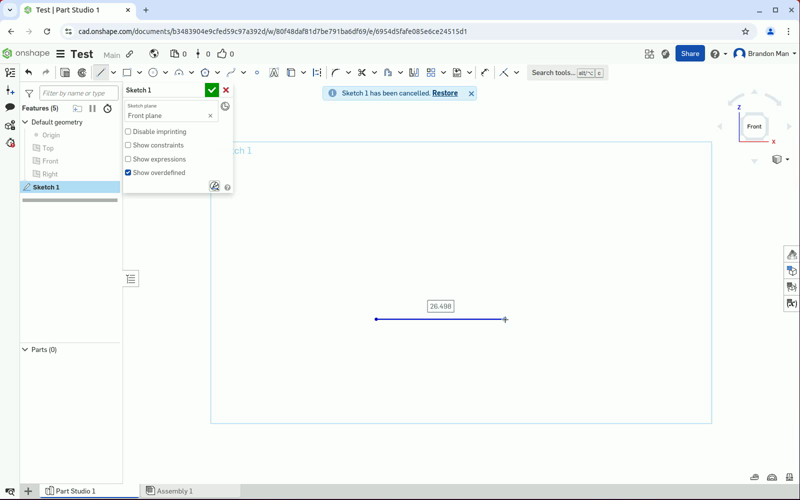
mouse_move(505, 242)
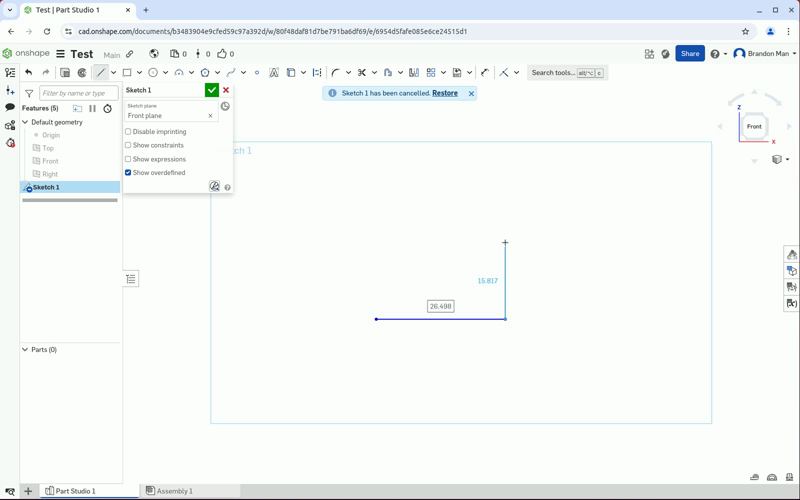
click(505, 242)
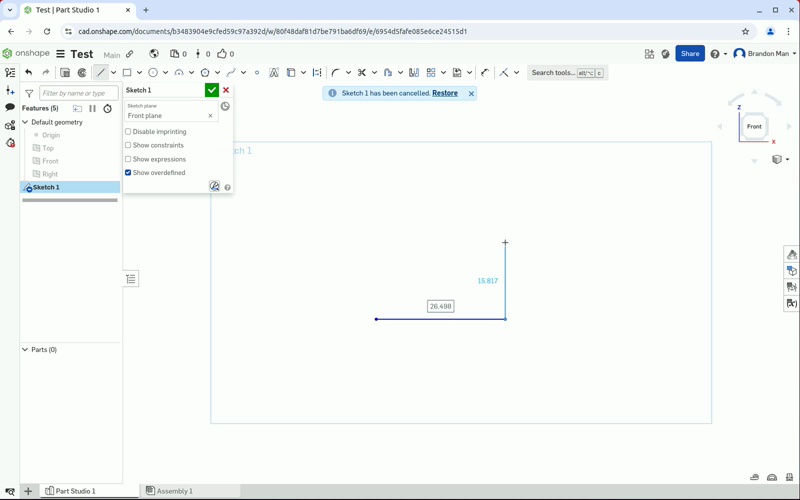
key_up(shift)
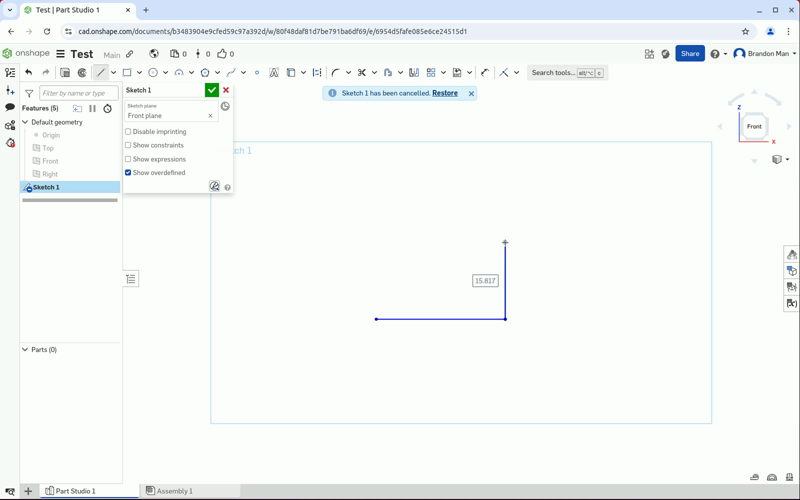
key_down(shift)
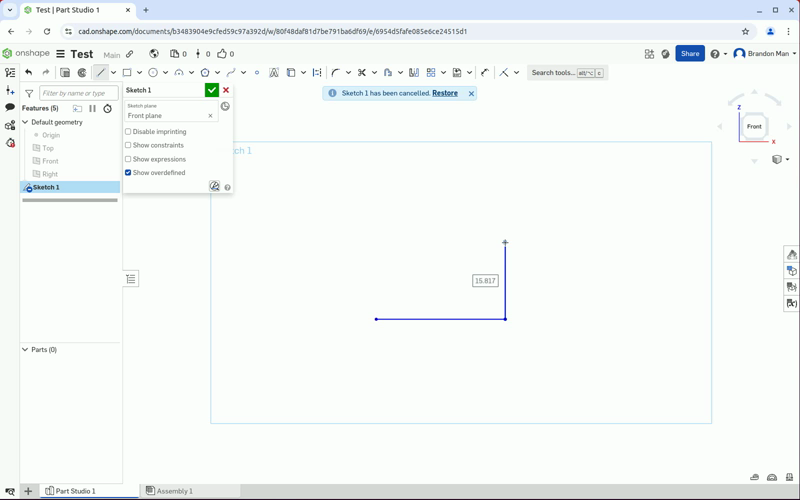
mouse_move(376, 242)
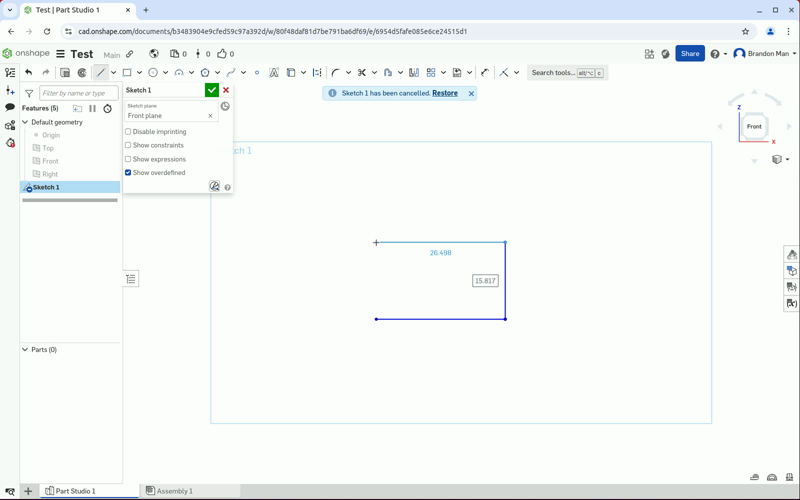
click(376, 242)
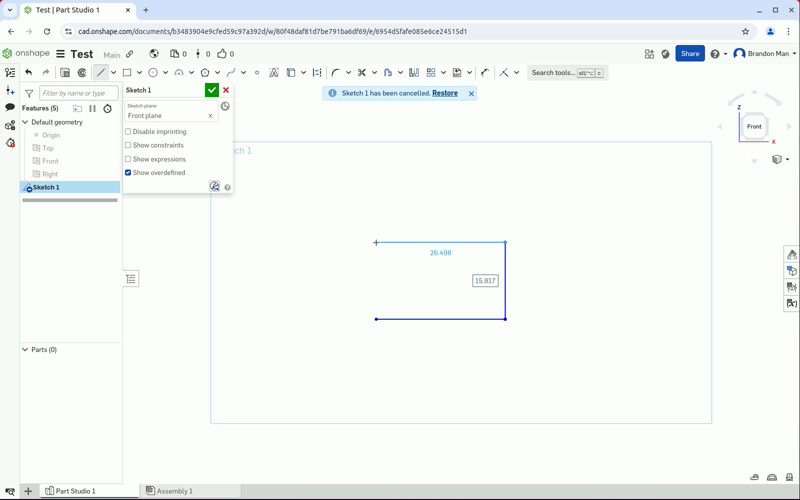
key_up(shift)
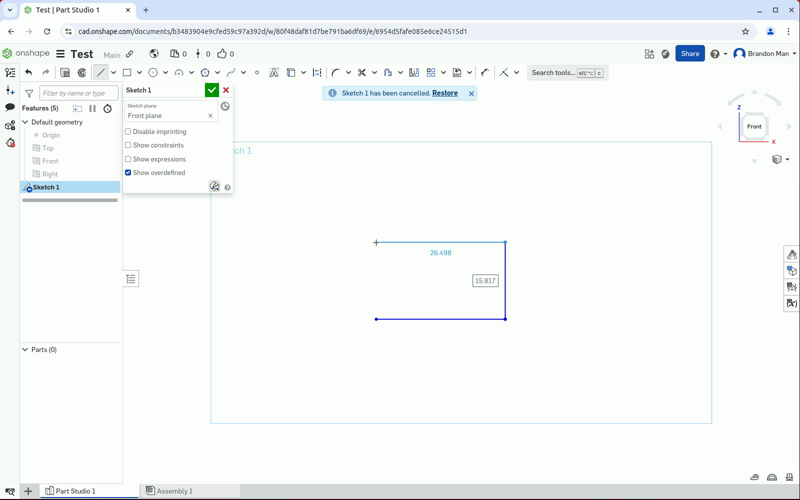
key_down(shift)
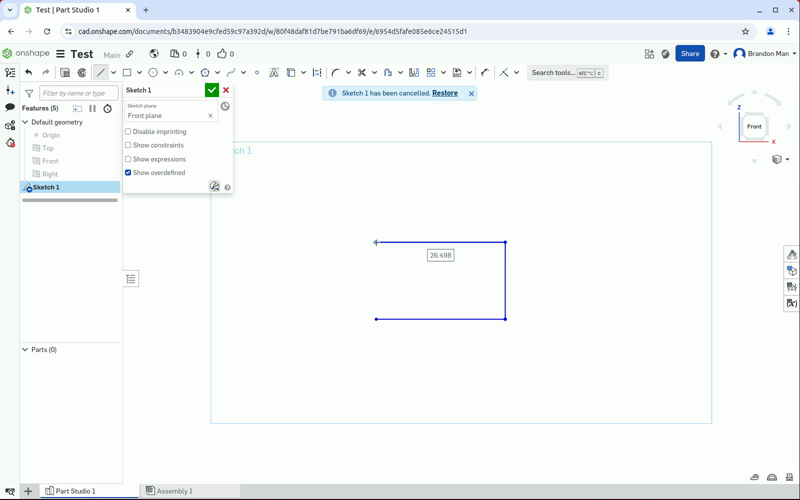
mouse_move(376, 319)
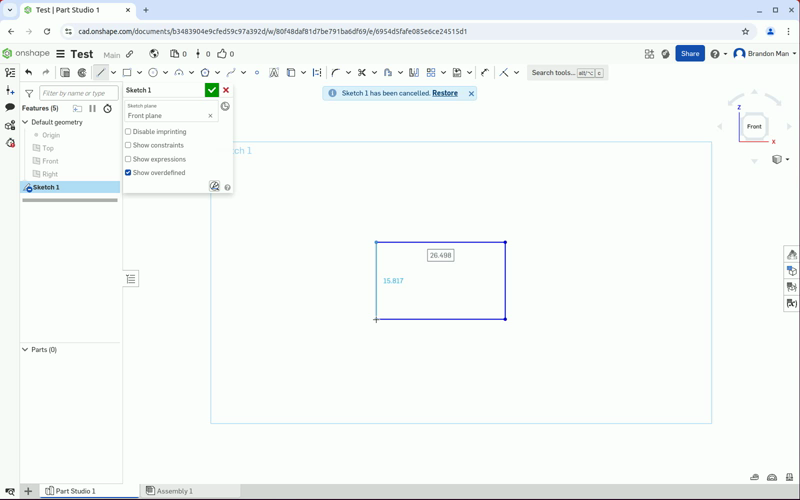
key_up(shift)
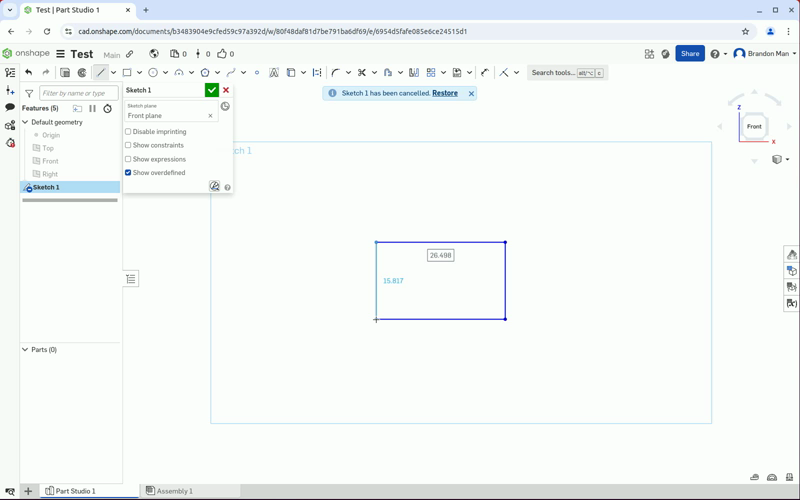
click(376, 319)
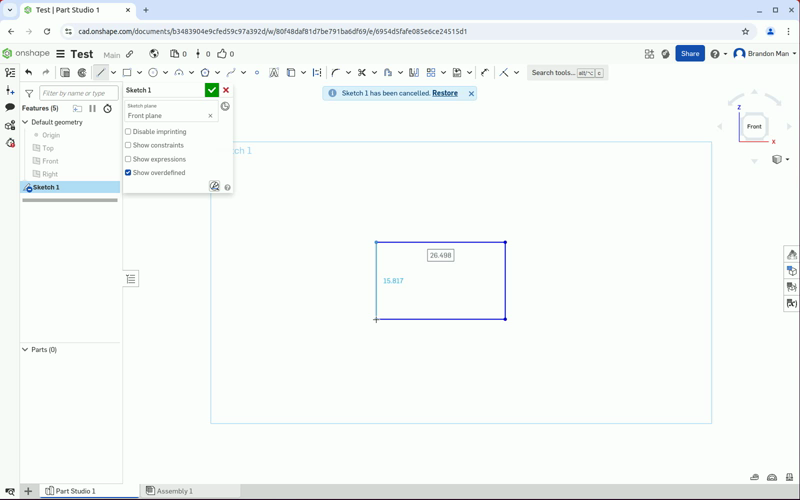
key(esc)
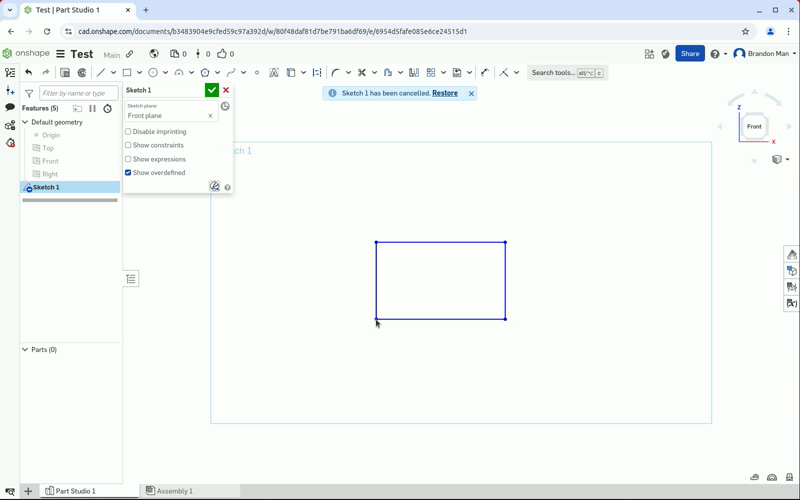
mouse_move(485, 291)
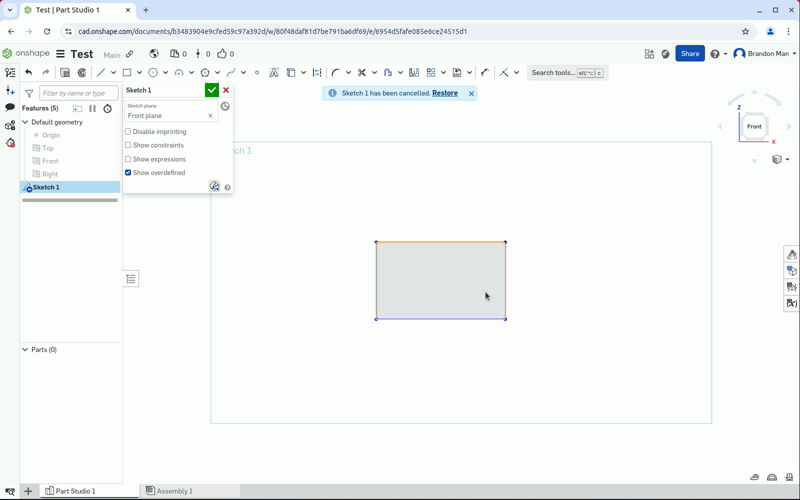
click(485, 291)
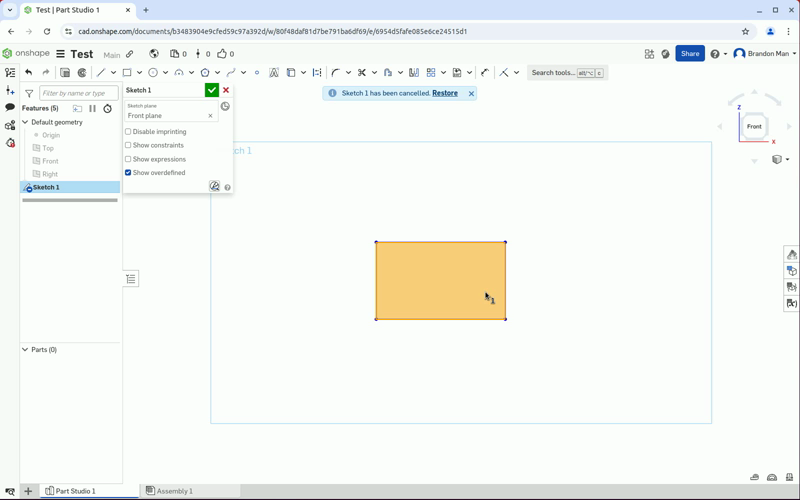
mouse_move(73, 352)
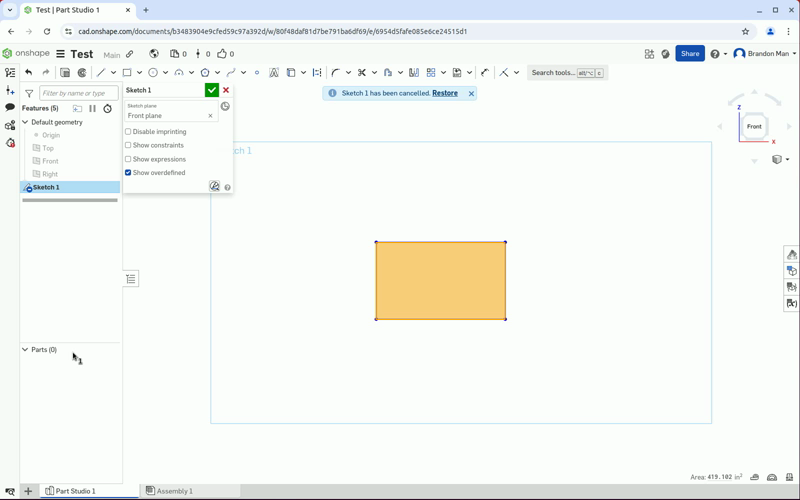
key(shift+y)
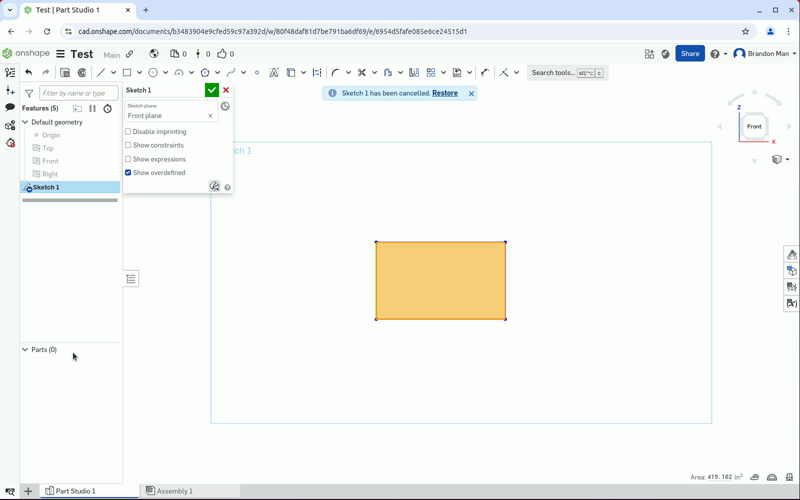
key(shift+e)
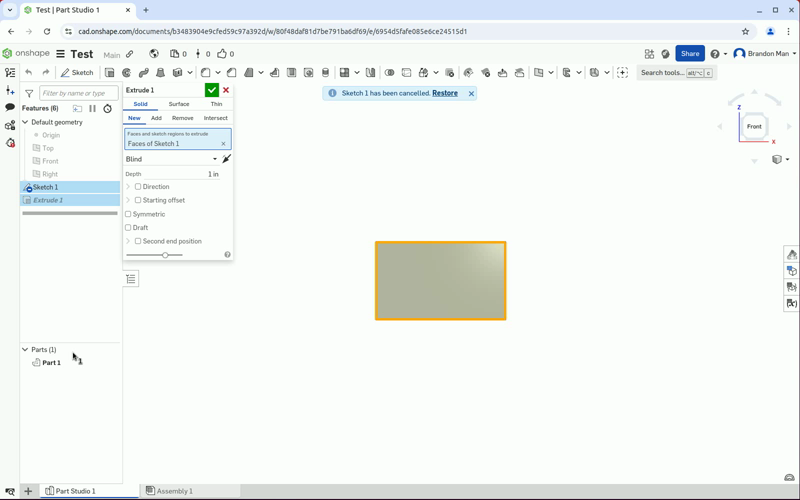
mouse_move(143, 106)
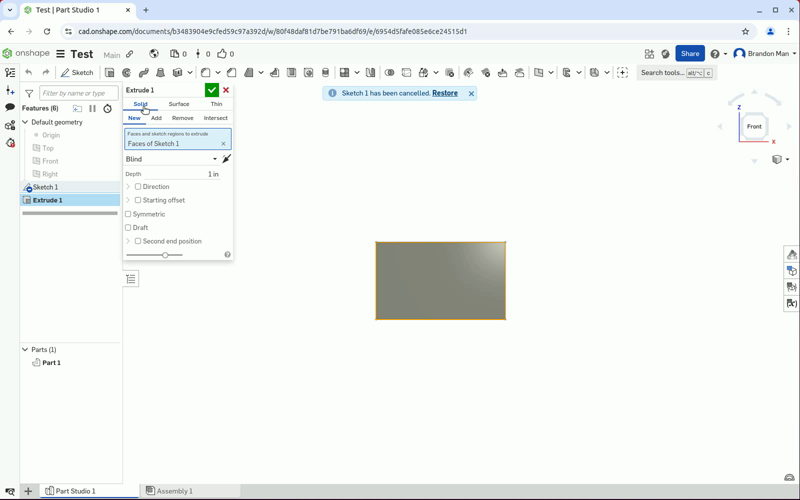
click(143, 106)
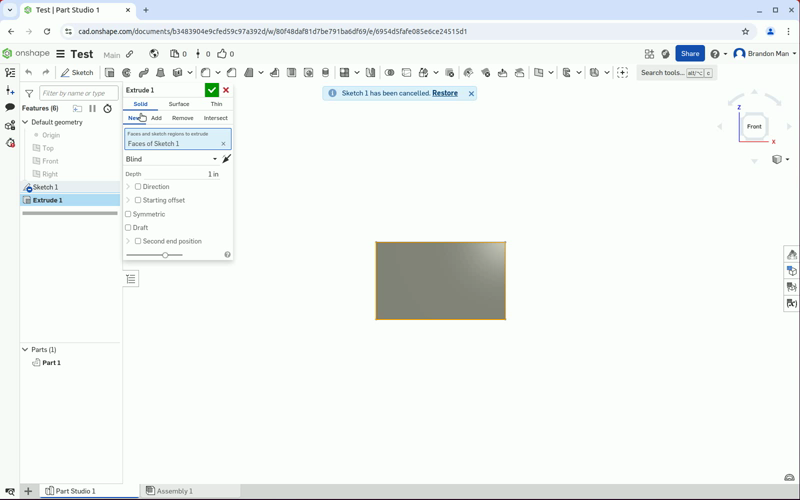
mouse_move(137, 120)
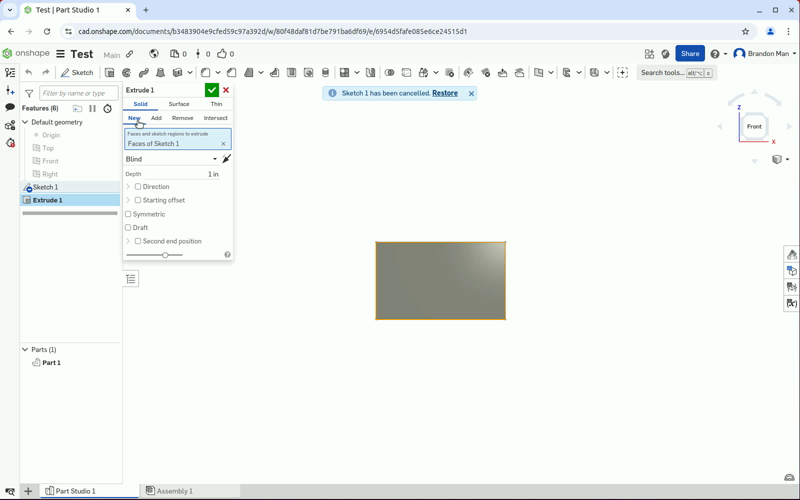
click(137, 120)
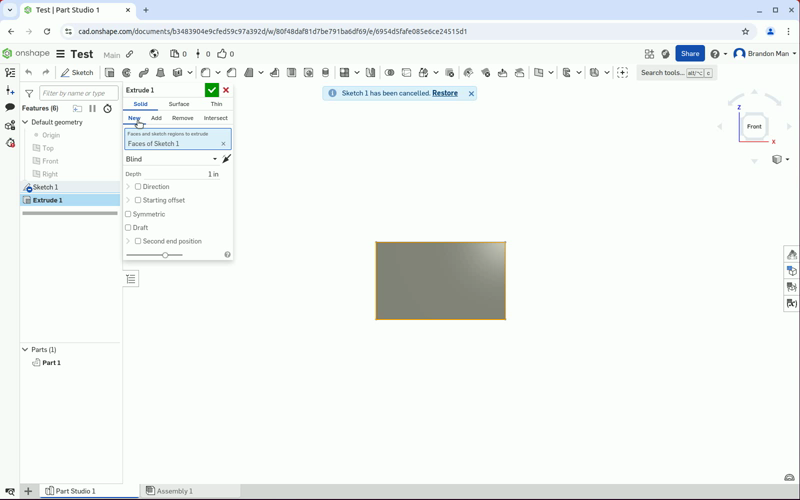
key(tab, 4)
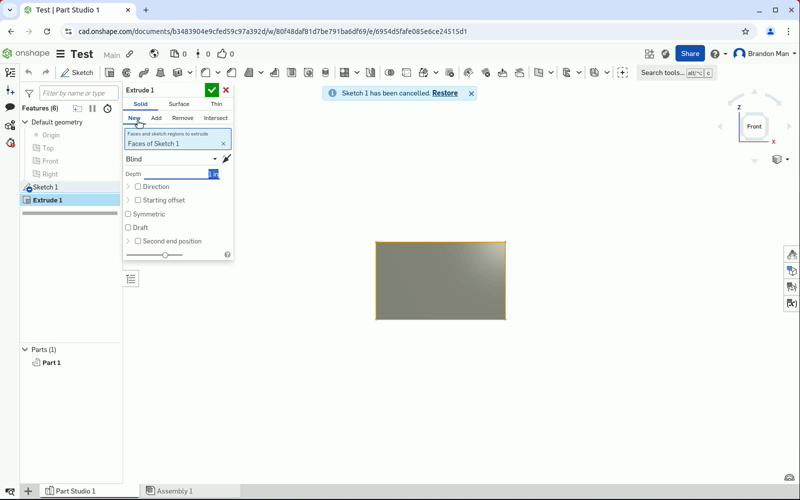
text(11.554)
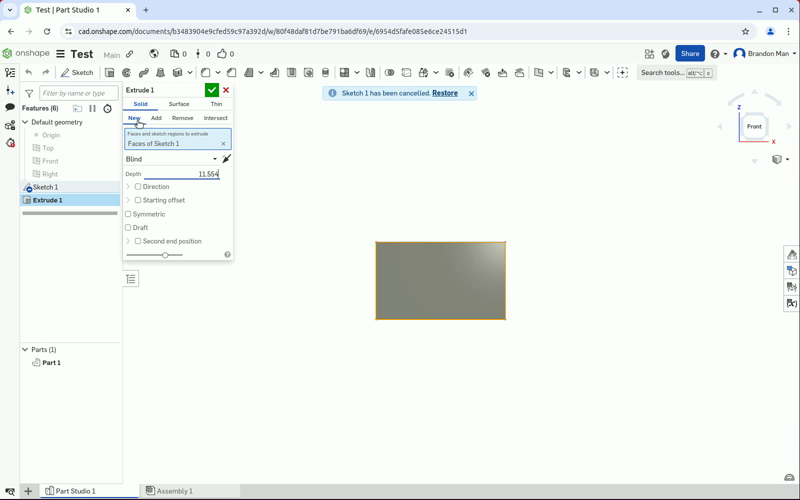
key(enter)
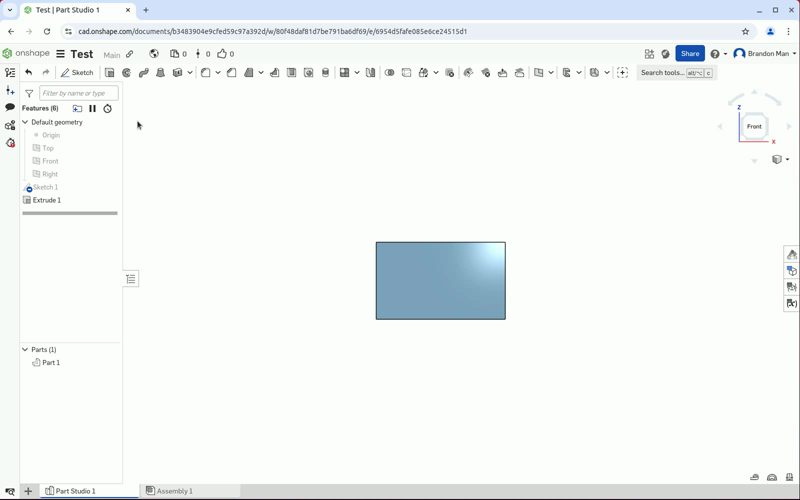
key(shift+h)
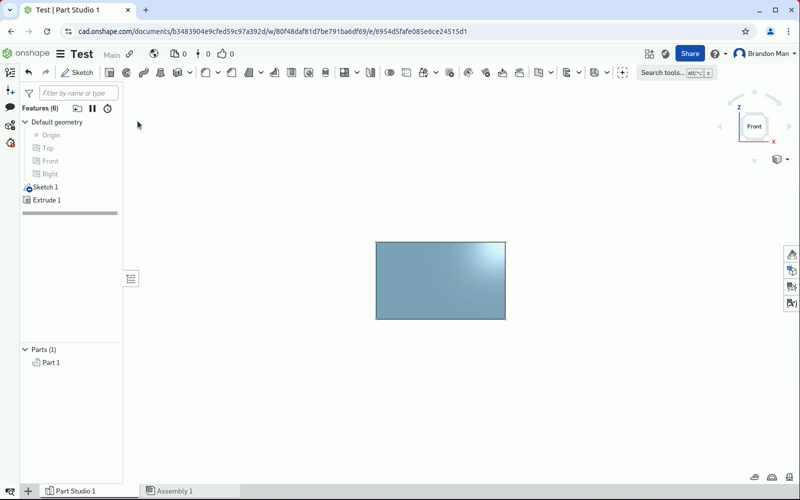
key(shift+h)
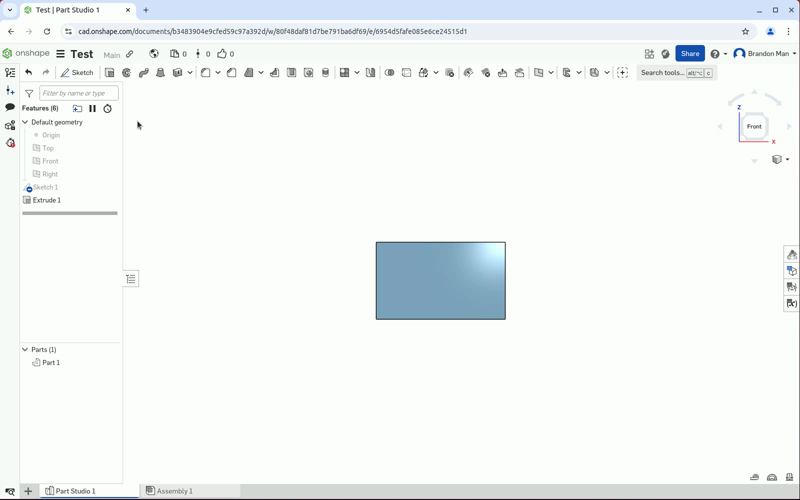
mouse_move(73, 189)
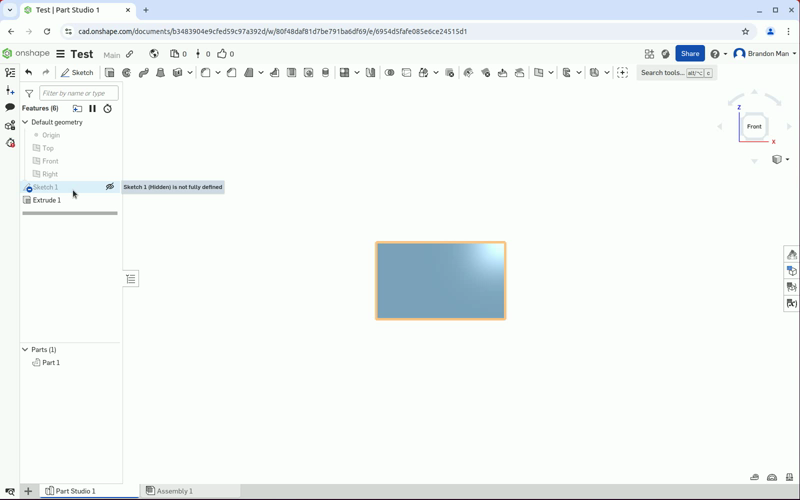
click(73, 189)
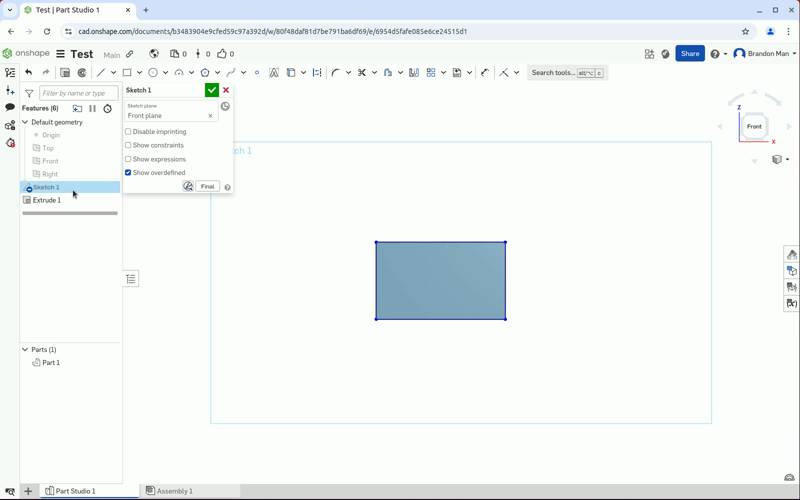
mouse_move(229, 92)
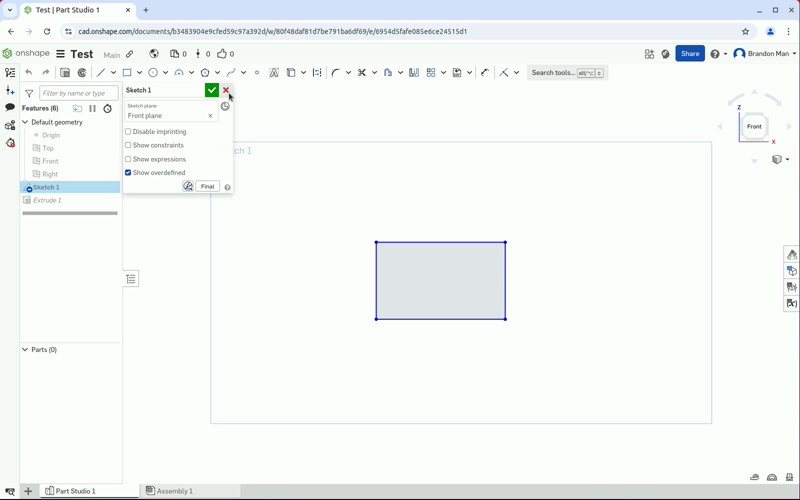
click(229, 92)
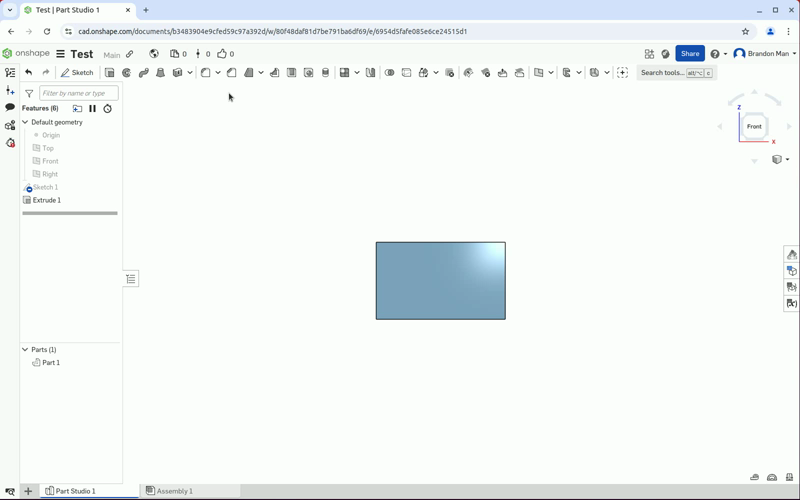
mouse_move(541, 75)
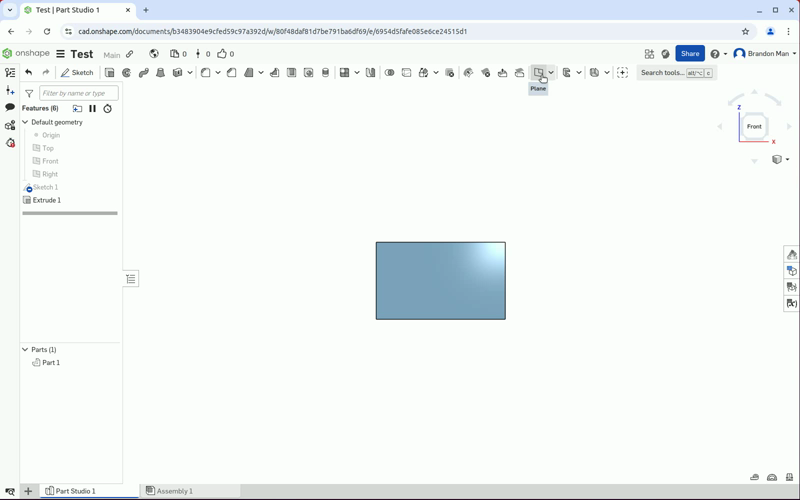
click(541, 75)
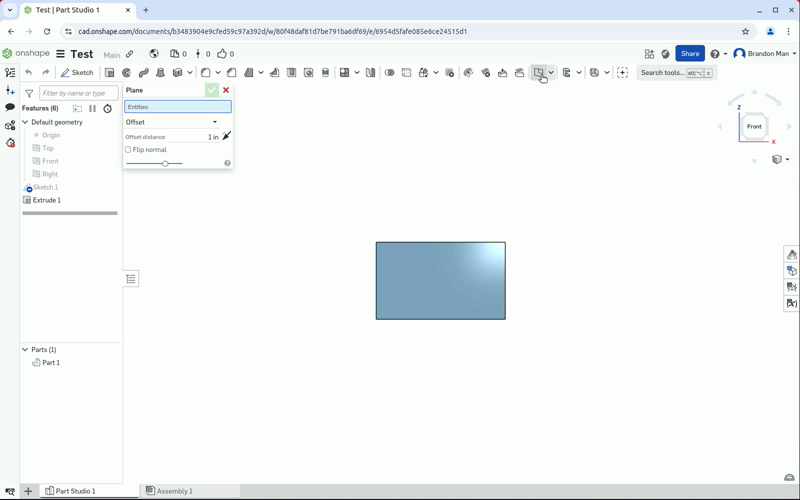
mouse_move(73, 163)
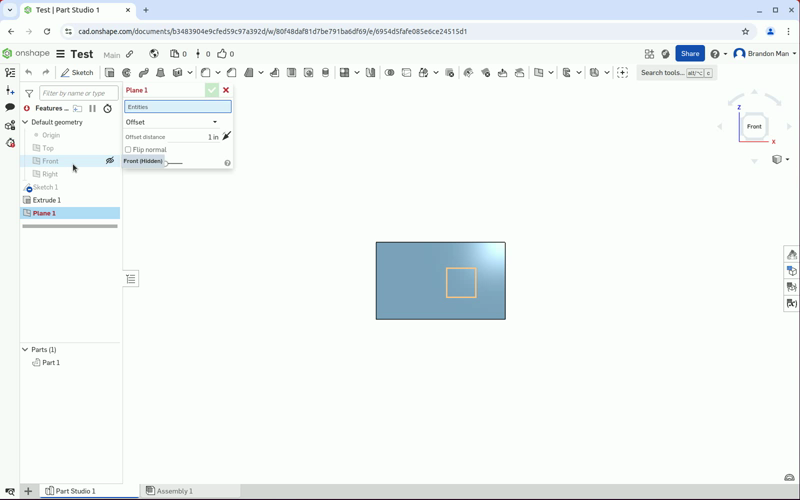
click(73, 163)
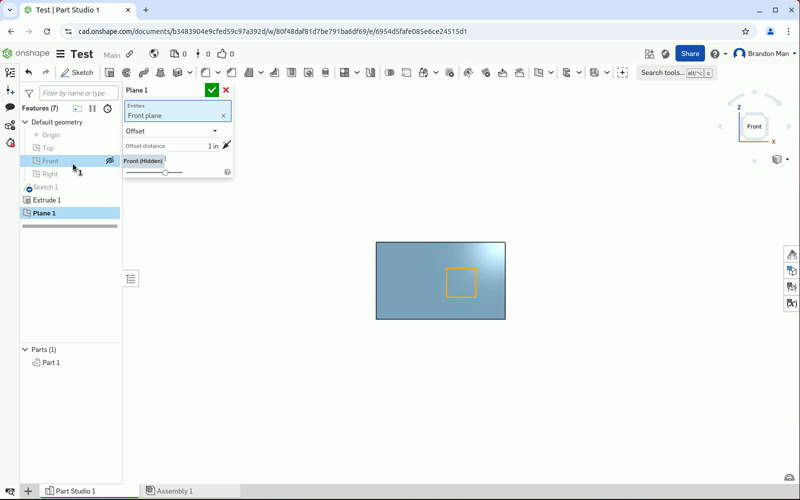
key(tab, 2)
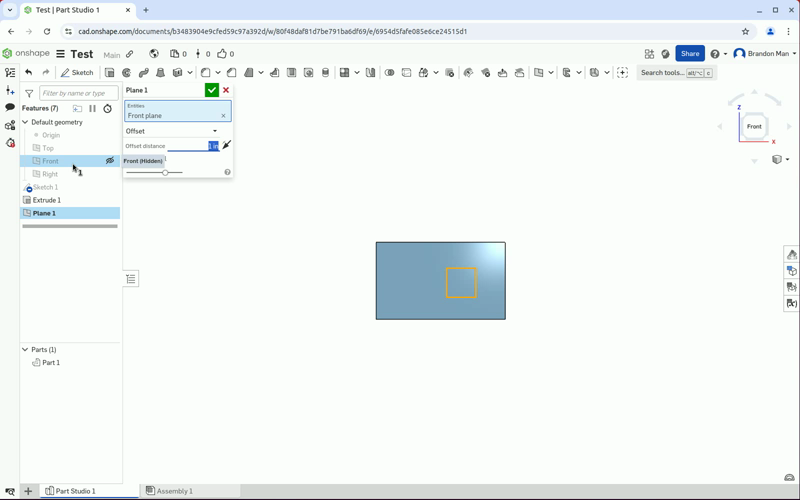
text(11.554)
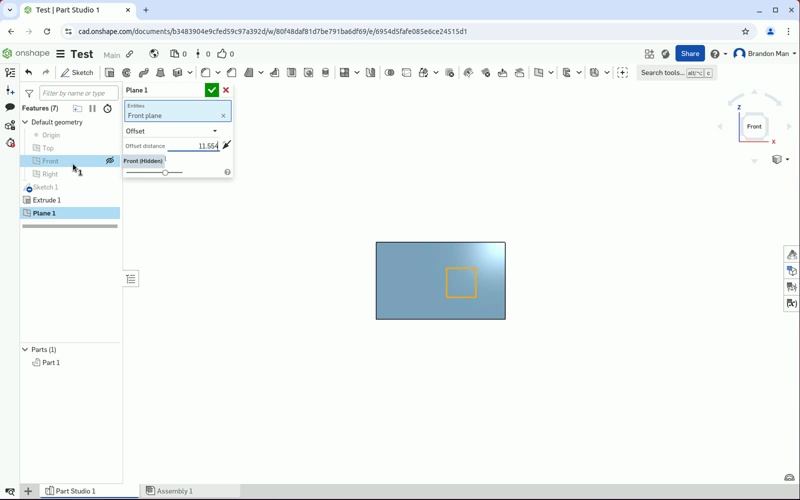
key(enter, 2)
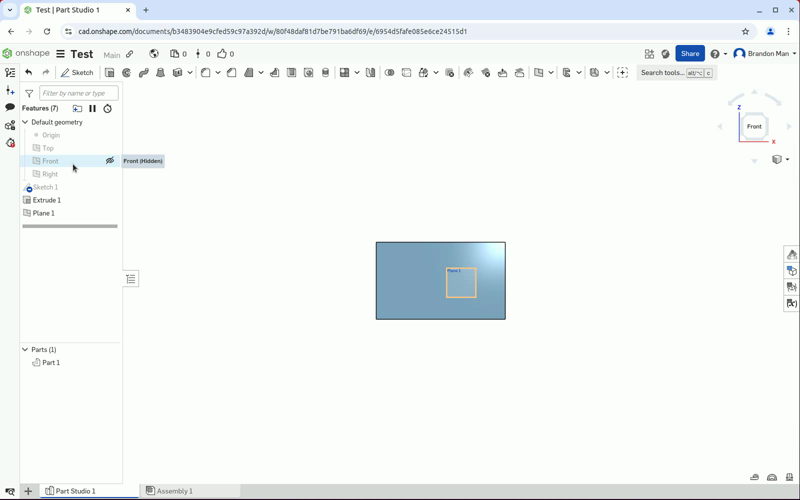
key(shift+s)
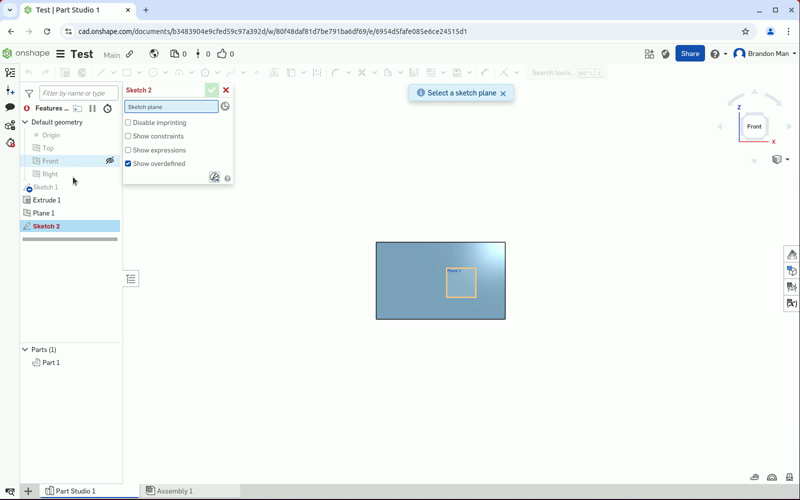
mouse_move(73, 215)
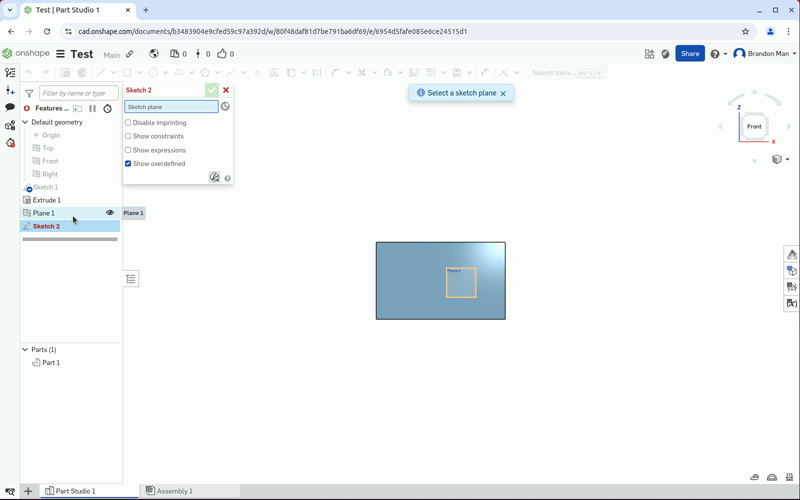
click(73, 215)
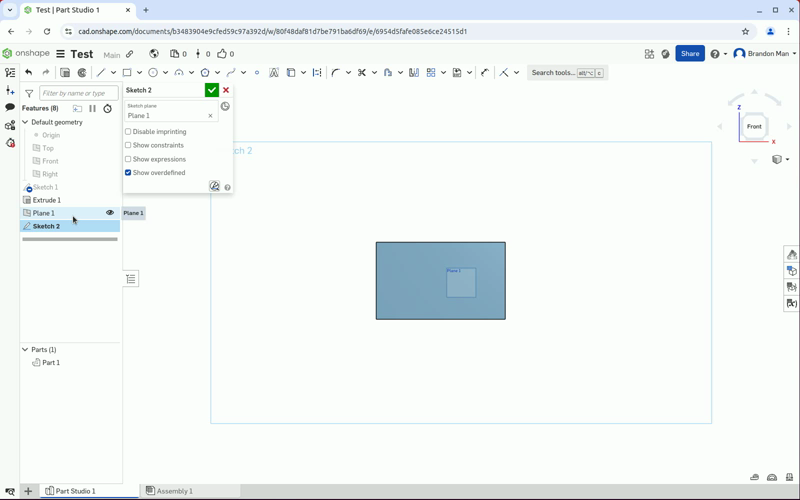
mouse_move(73, 352)
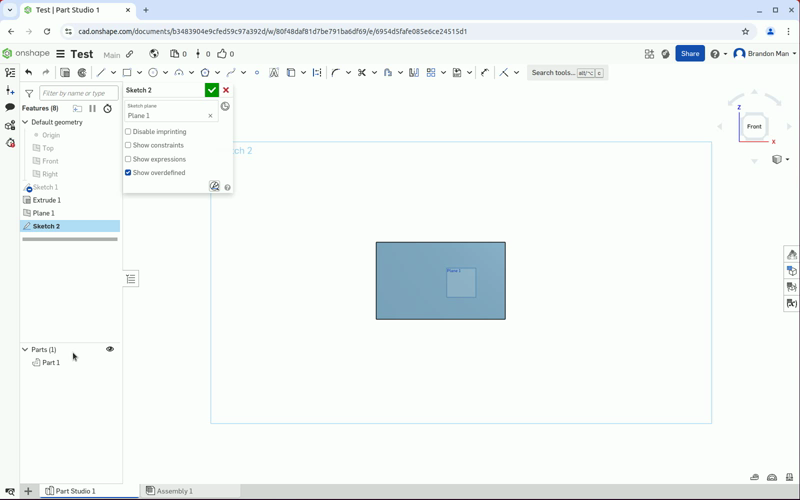
key(y)
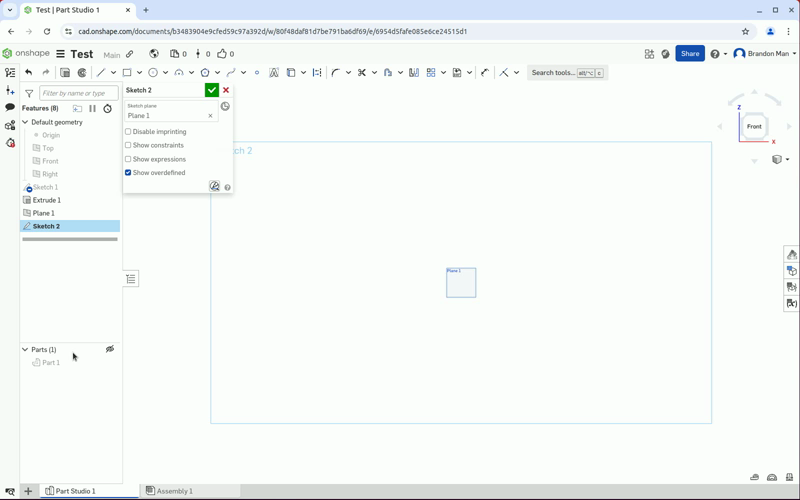
key(c)
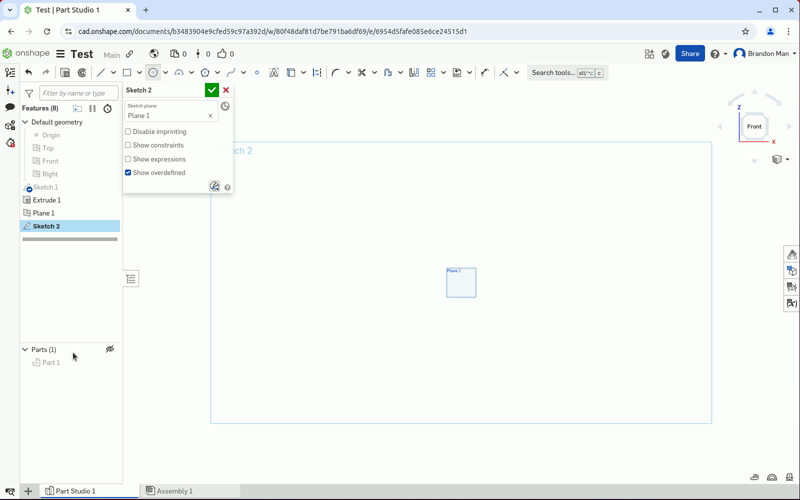
key_down(shift)
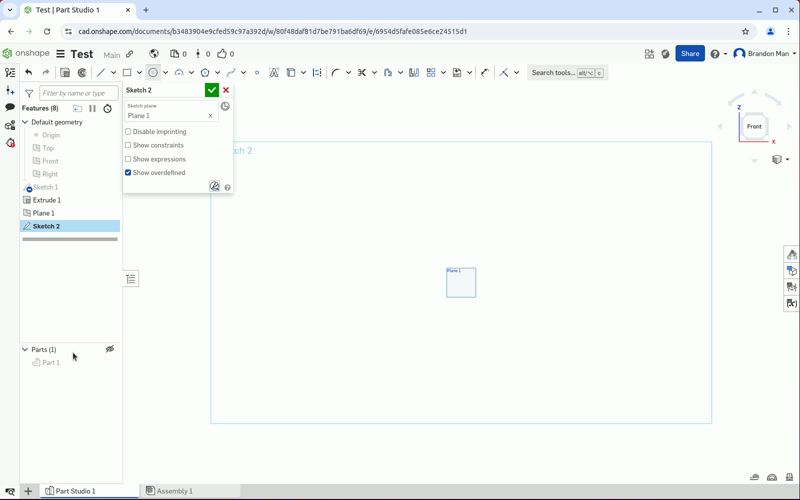
mouse_move(410, 271)
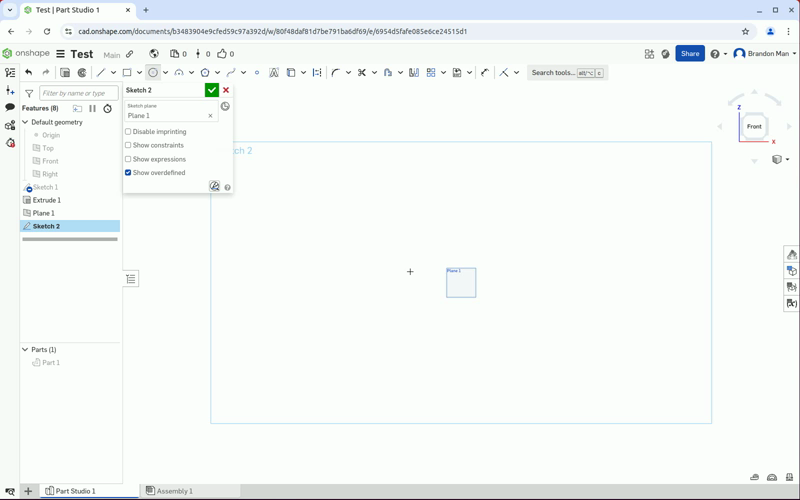
click(410, 271)
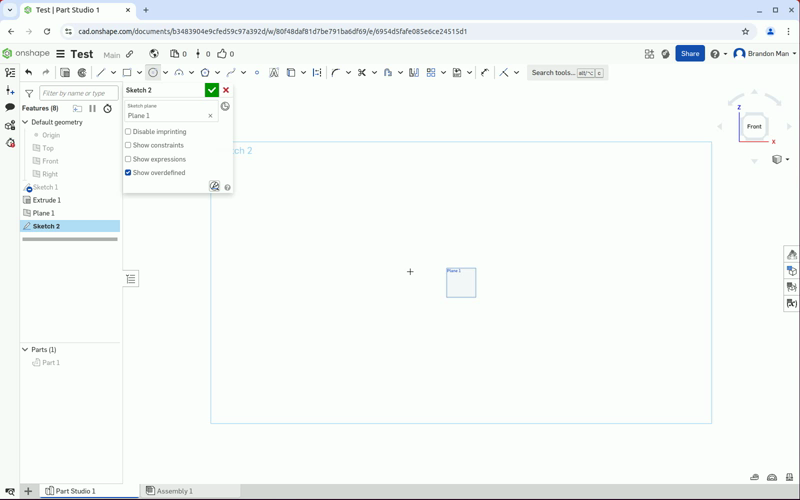
key_up(shift)
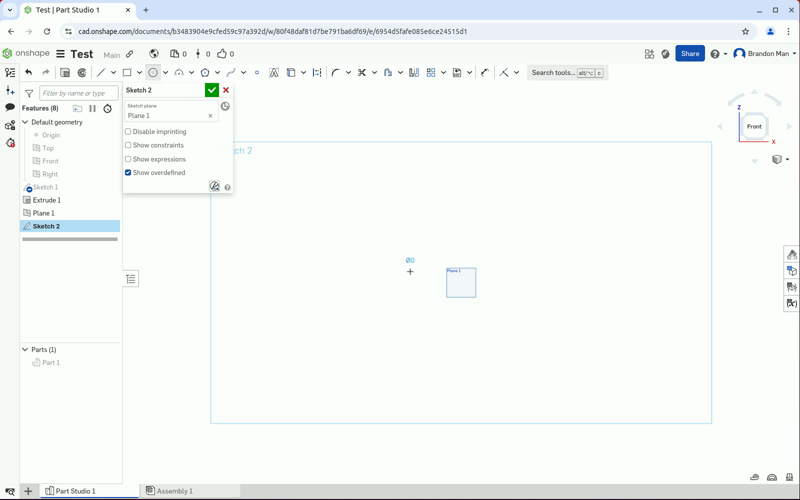
mouse_move(423, 271)
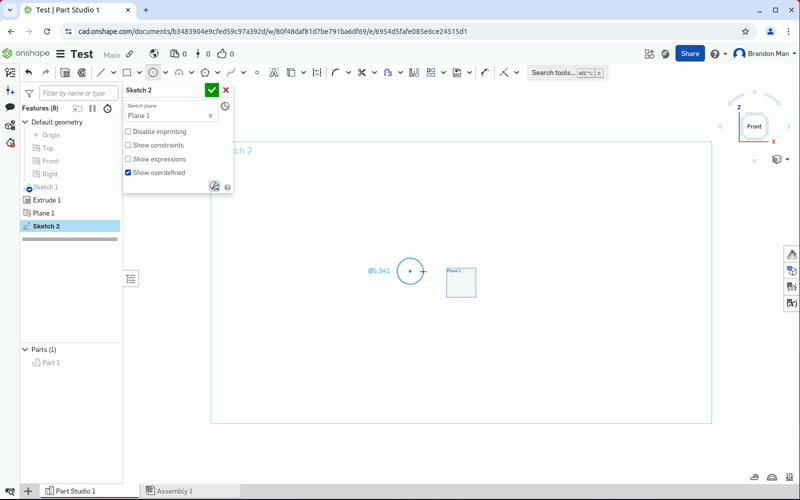
click(423, 271)
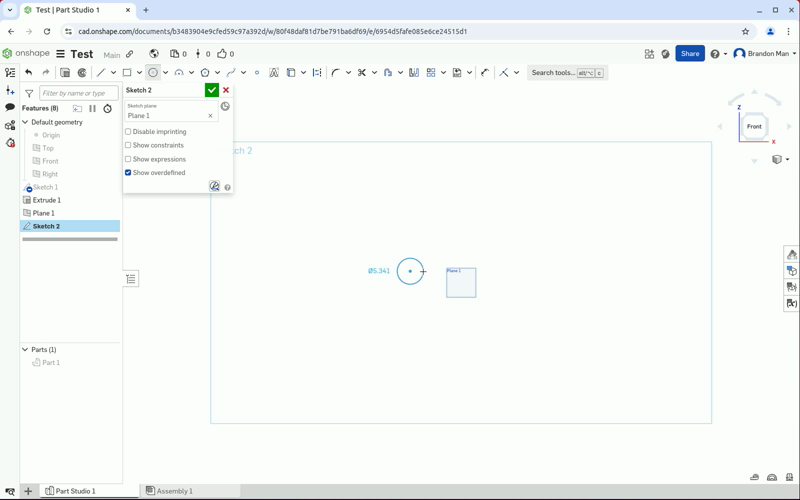
key(esc)
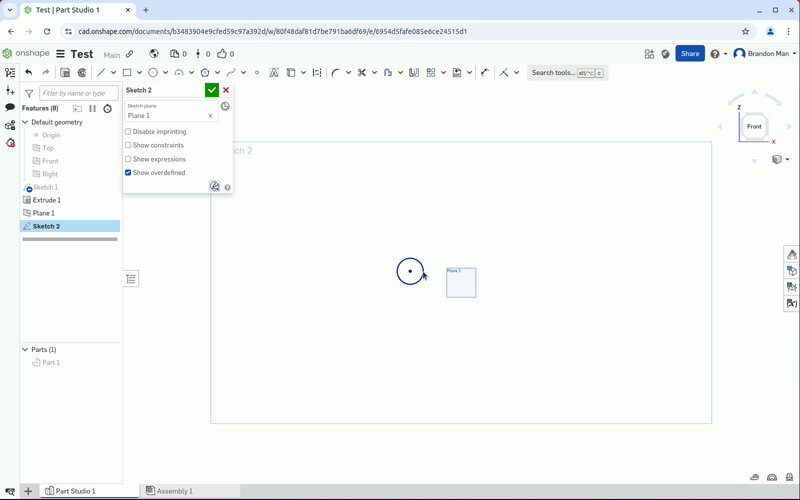
mouse_move(401, 264)
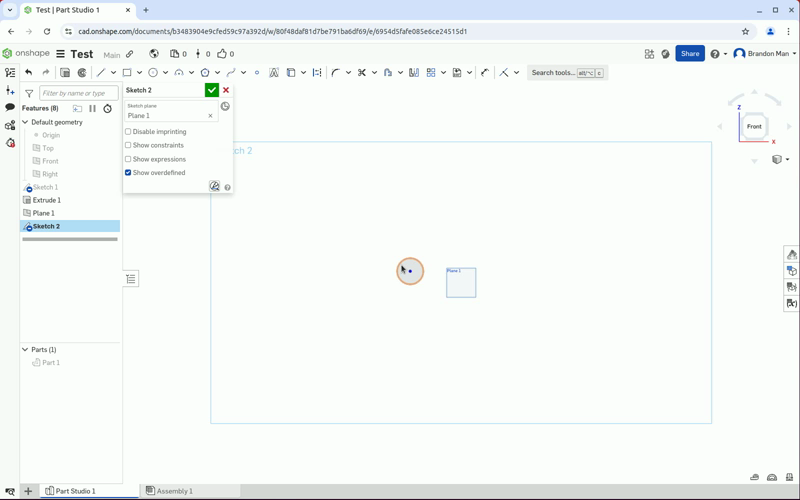
scroll(6)
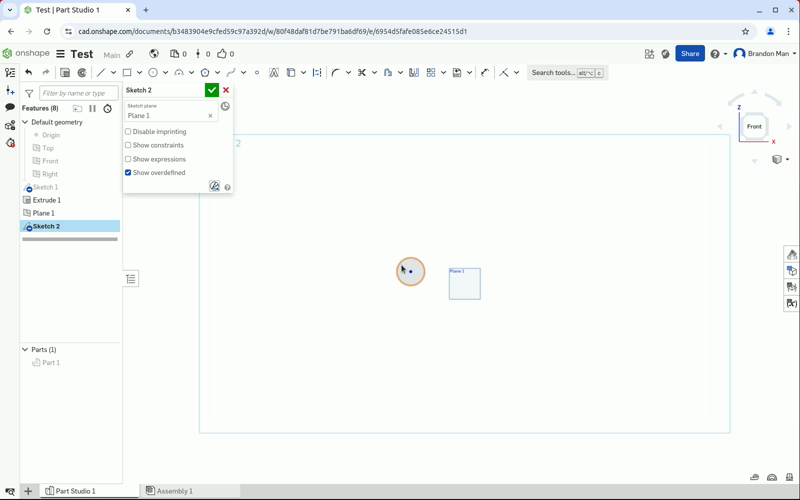
scroll(6)
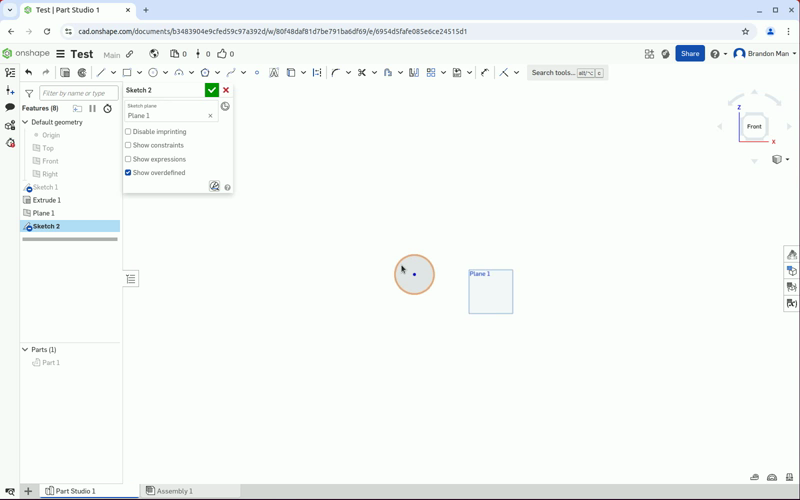
scroll(6)
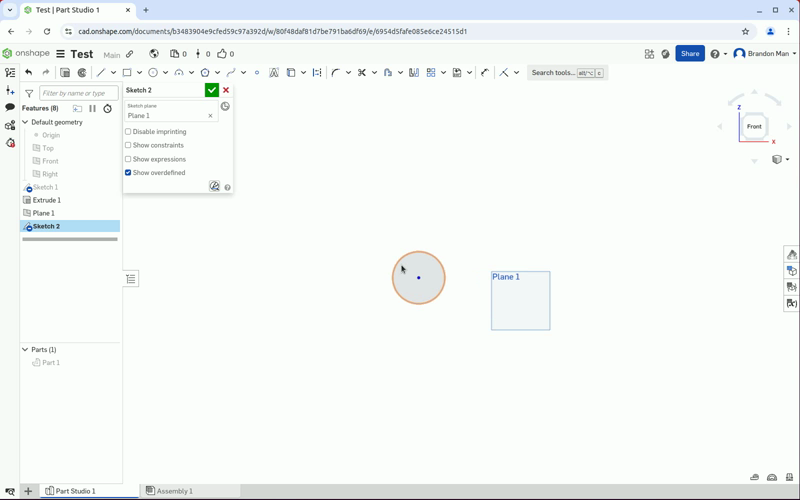
scroll(6)
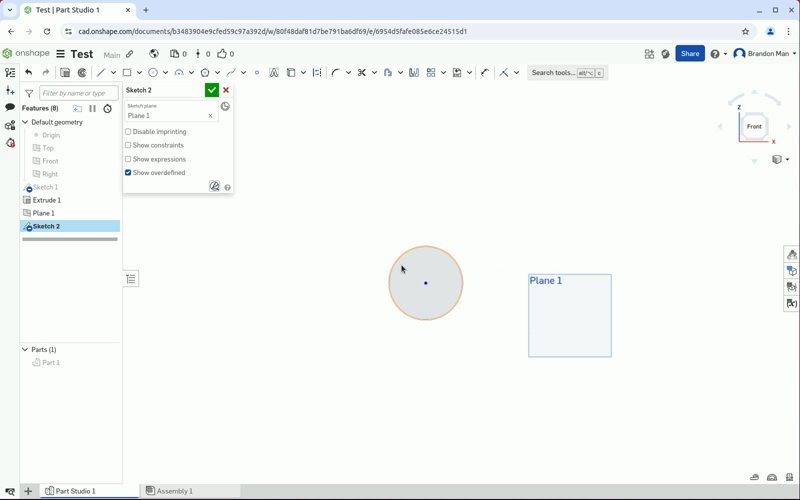
scroll(6)
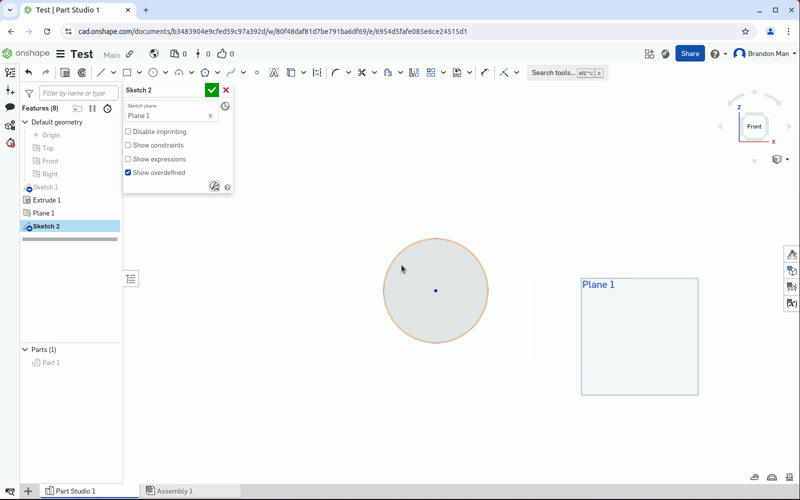
scroll(6)
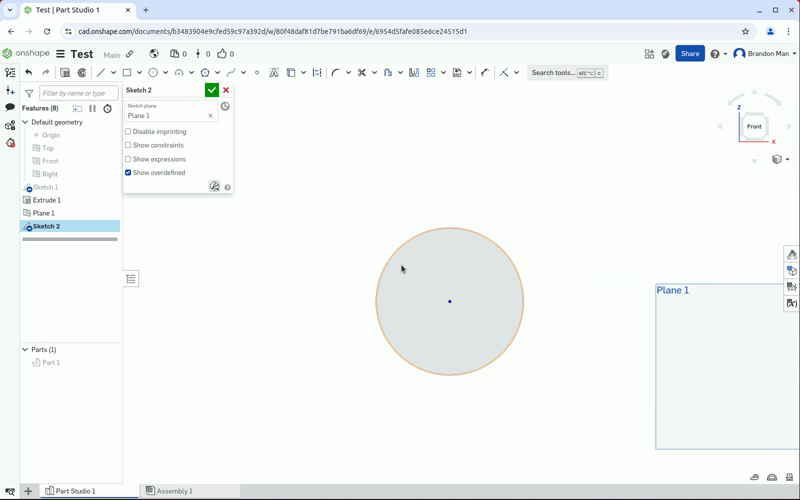
scroll(6)
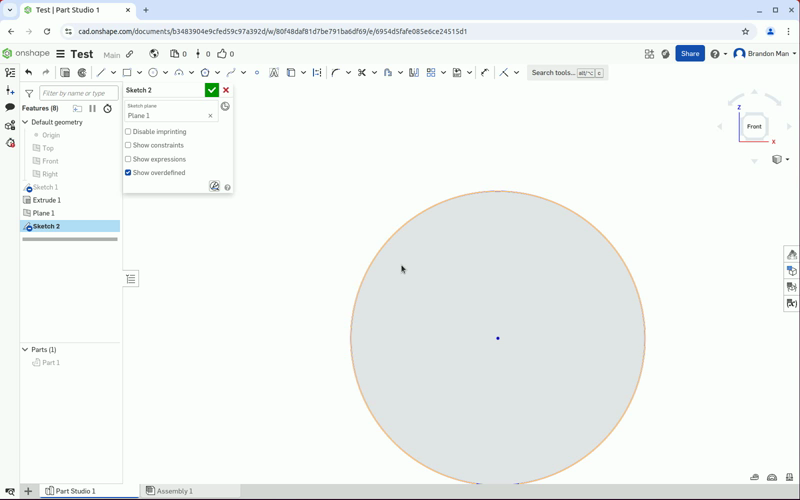
click(401, 264)
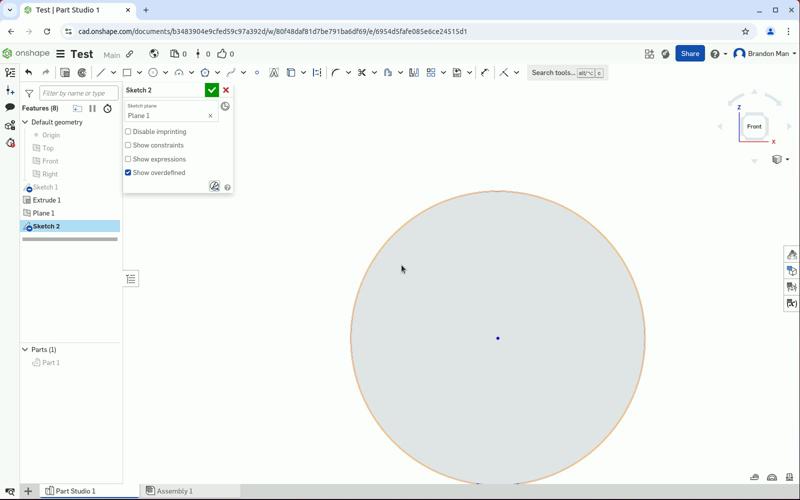
scroll(-6)
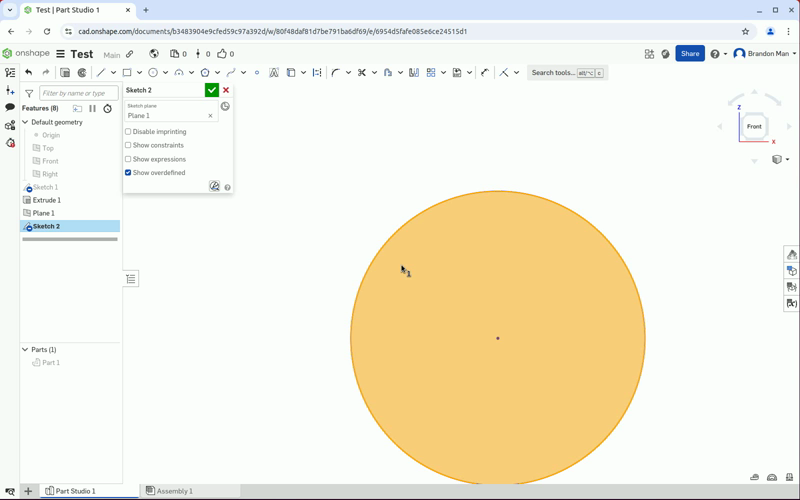
scroll(-6)
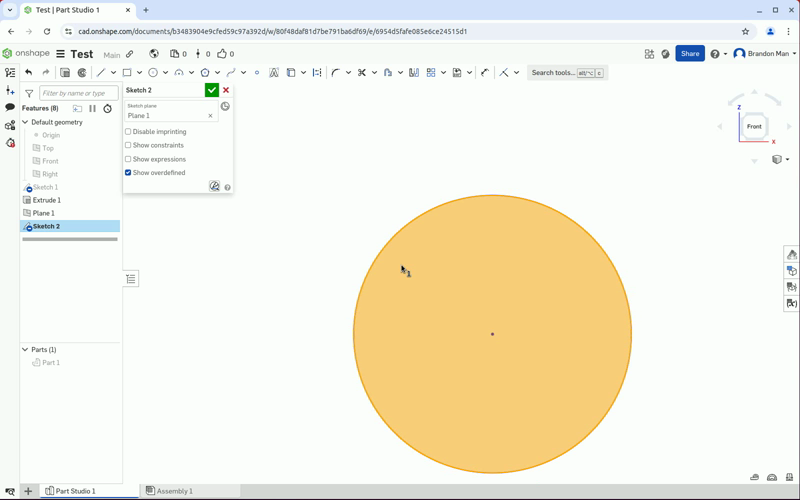
scroll(-6)
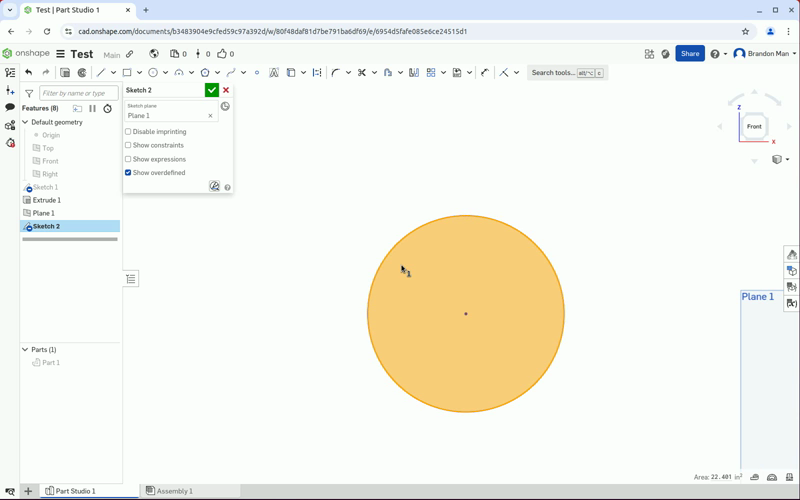
scroll(-6)
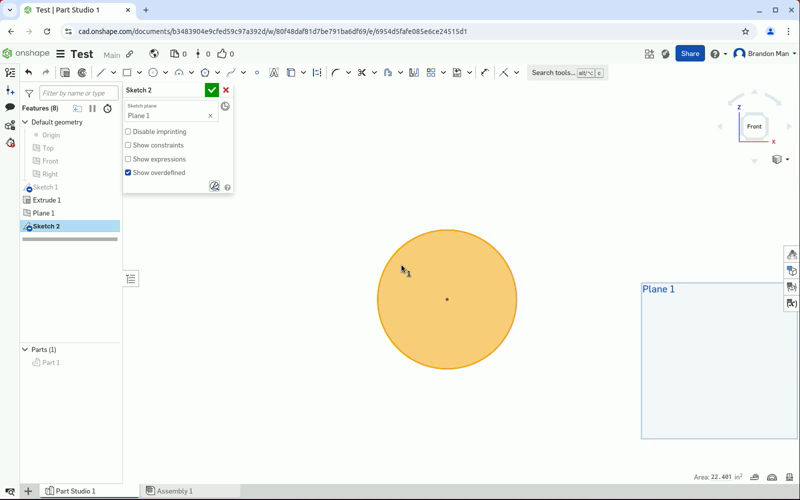
scroll(-6)
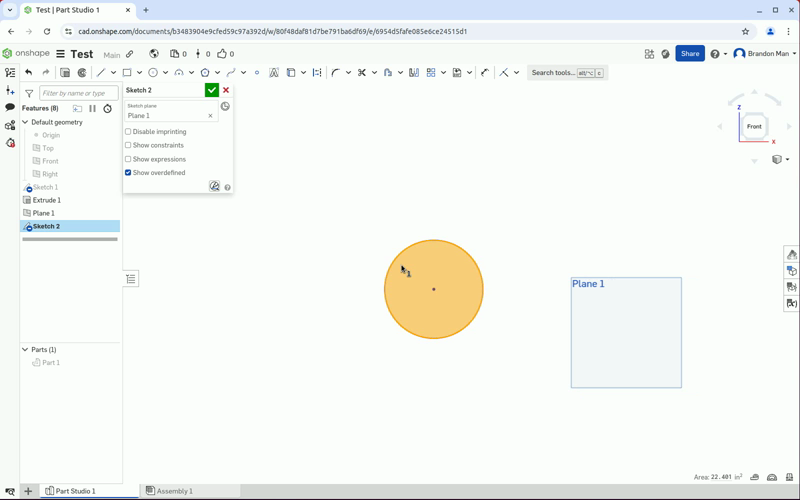
scroll(-6)
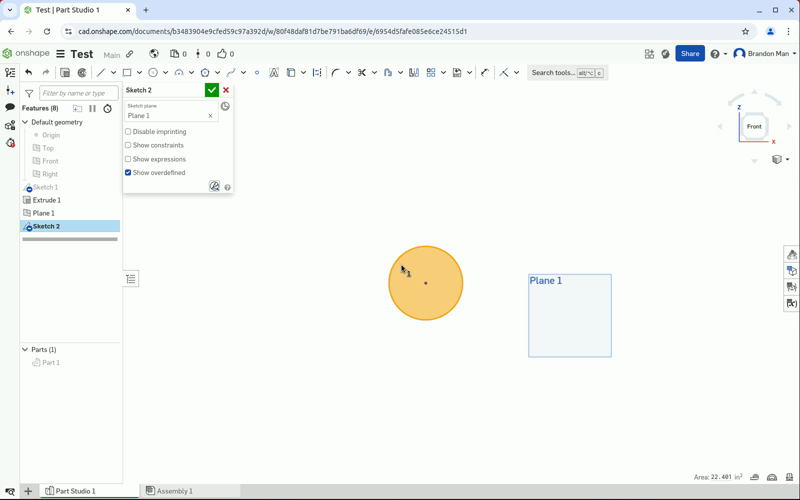
scroll(-6)
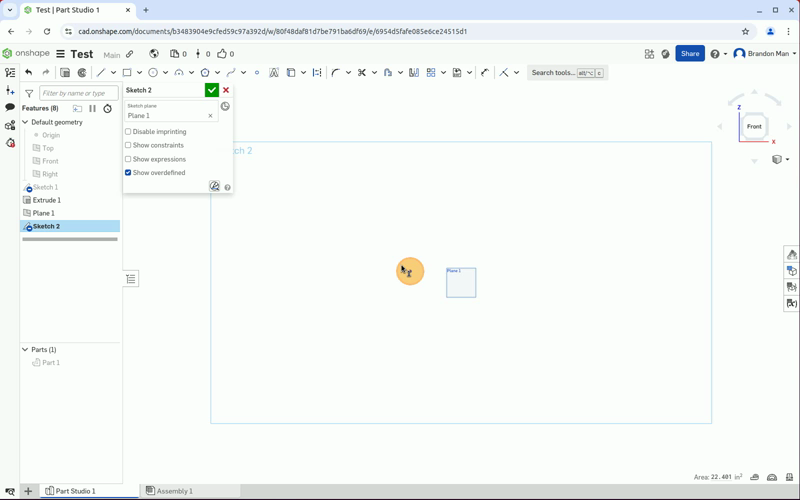
mouse_move(73, 352)
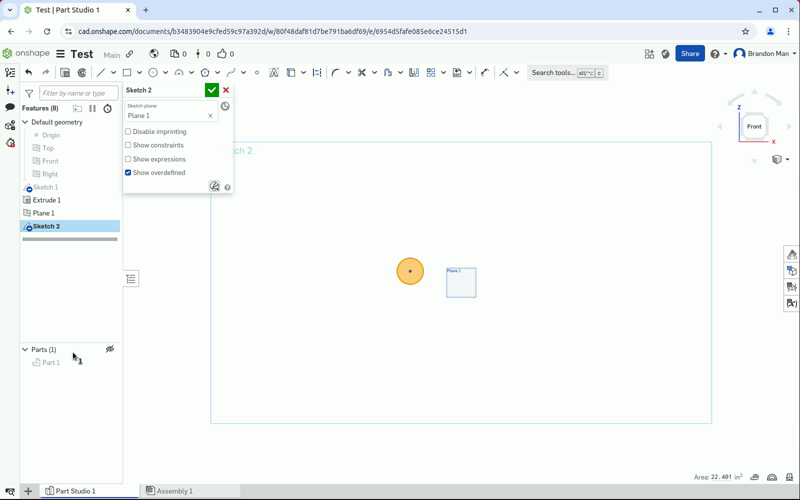
key(shift+y)
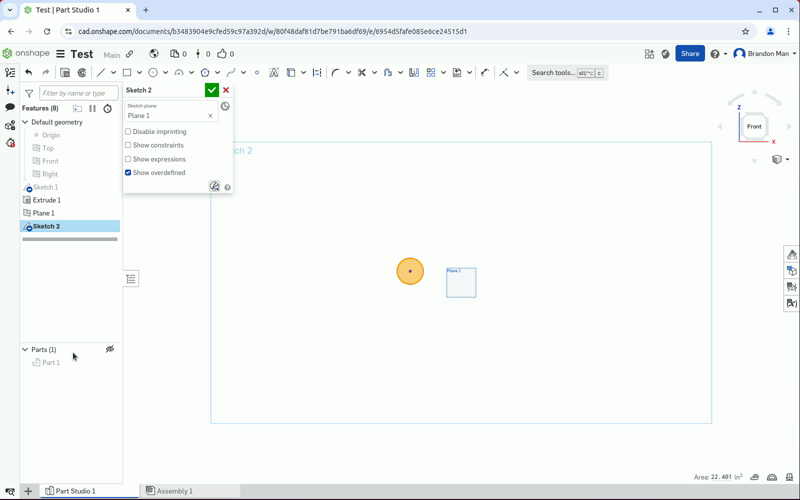
key(shift+e)
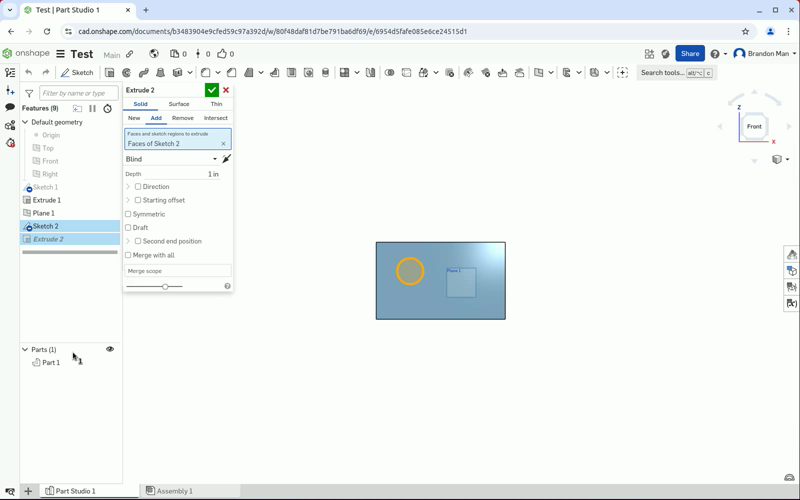
mouse_move(143, 106)
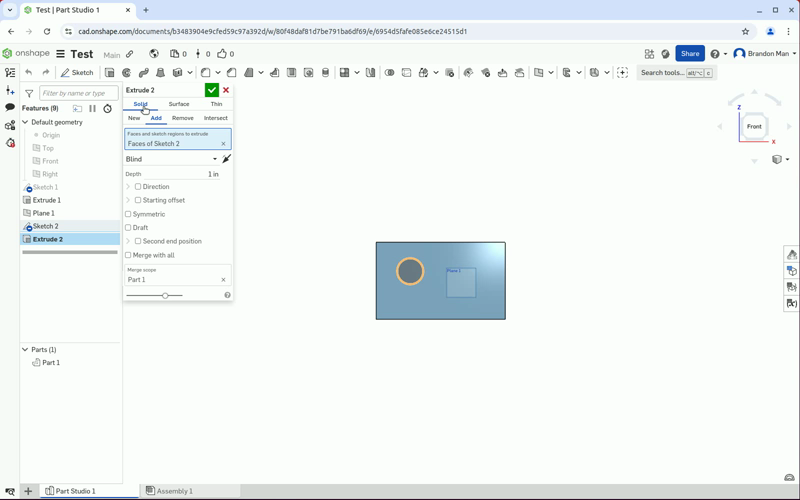
click(143, 106)
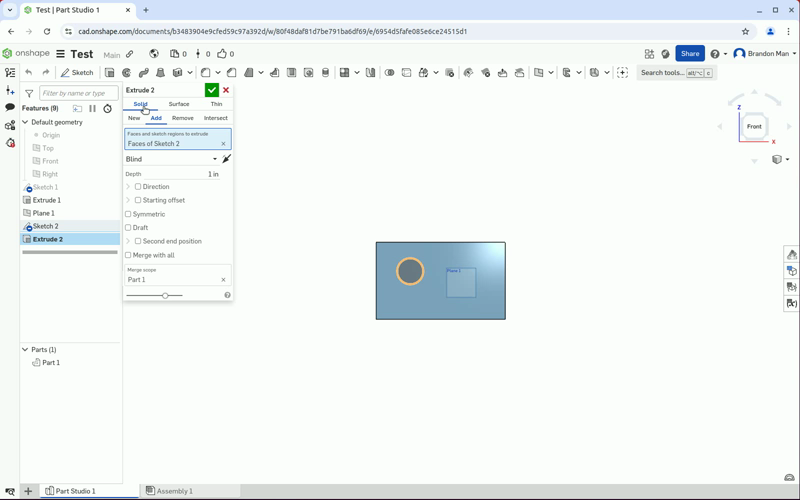
mouse_move(137, 120)
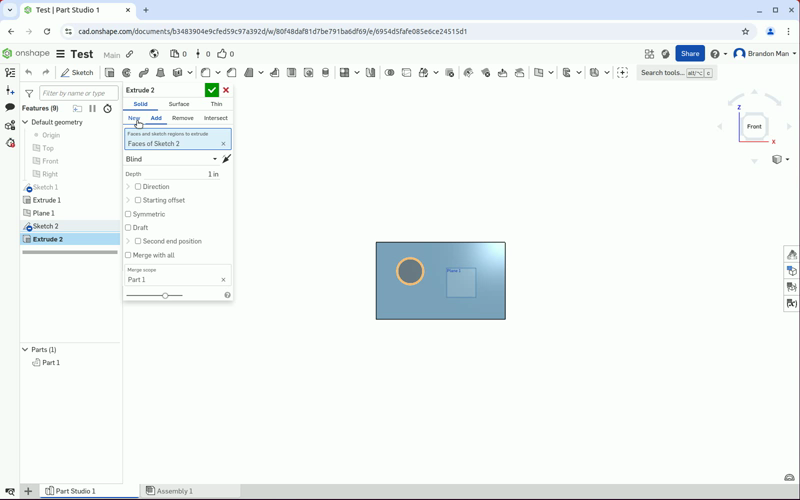
click(137, 120)
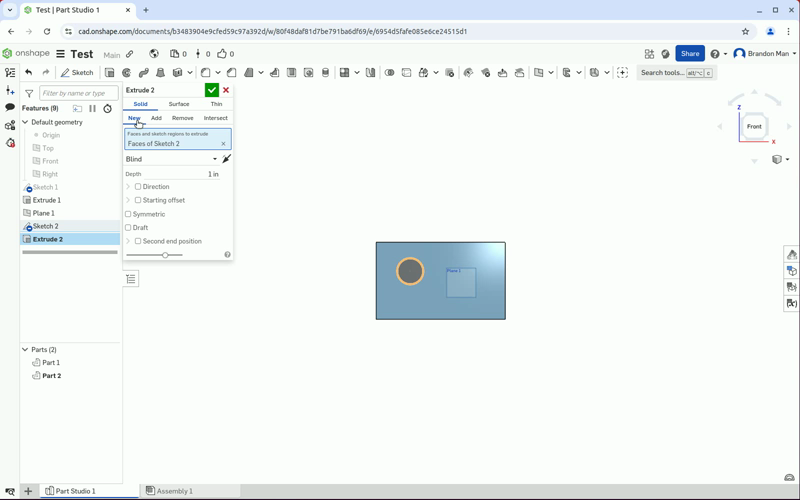
key(tab, 4)
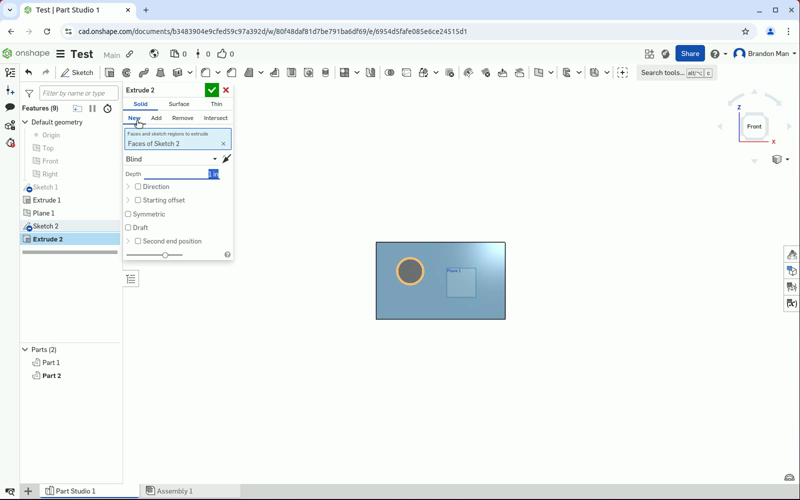
text(11.554)
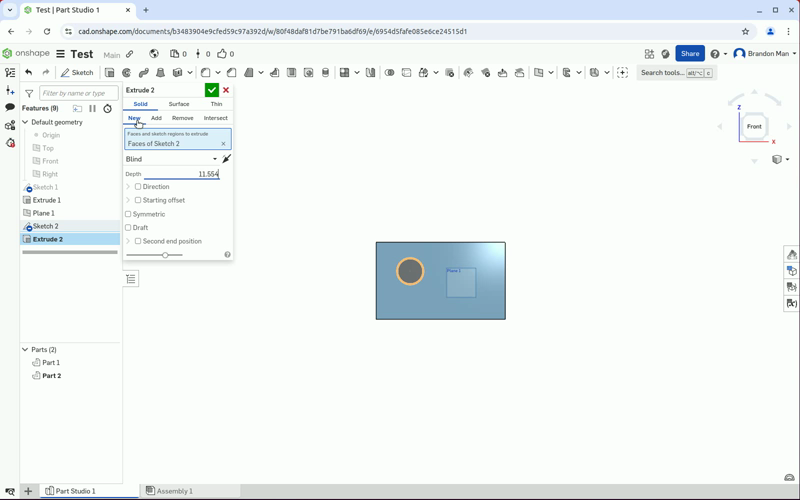
key(enter)
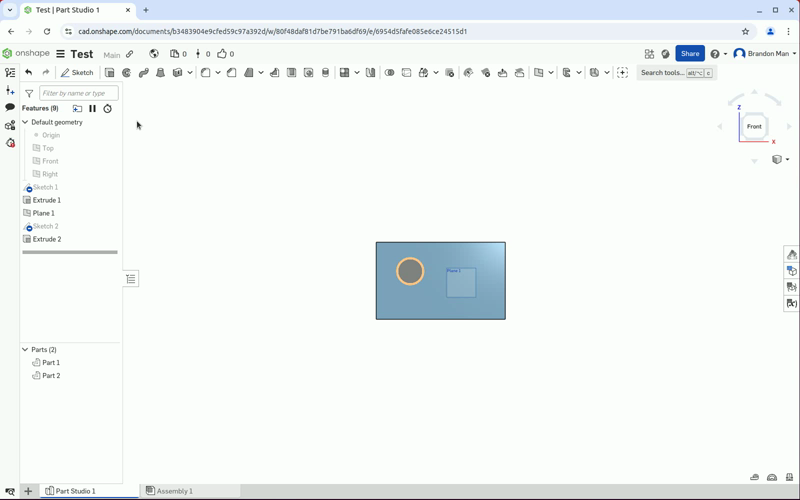
key(shift+h)
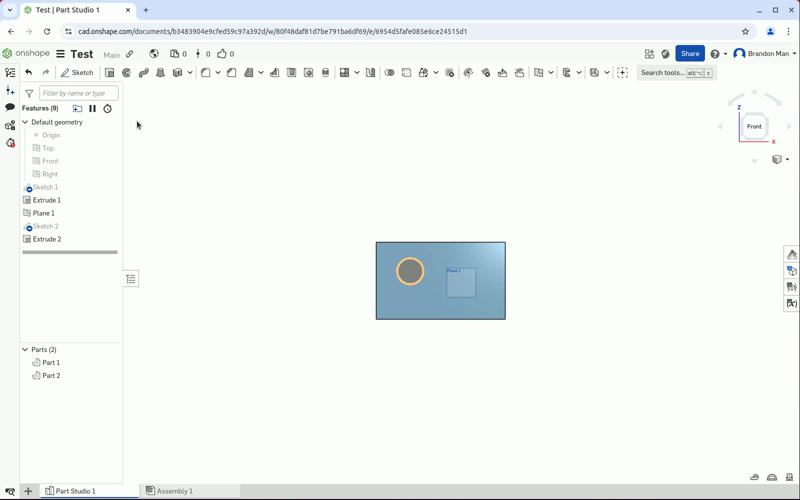
key(shift+h)
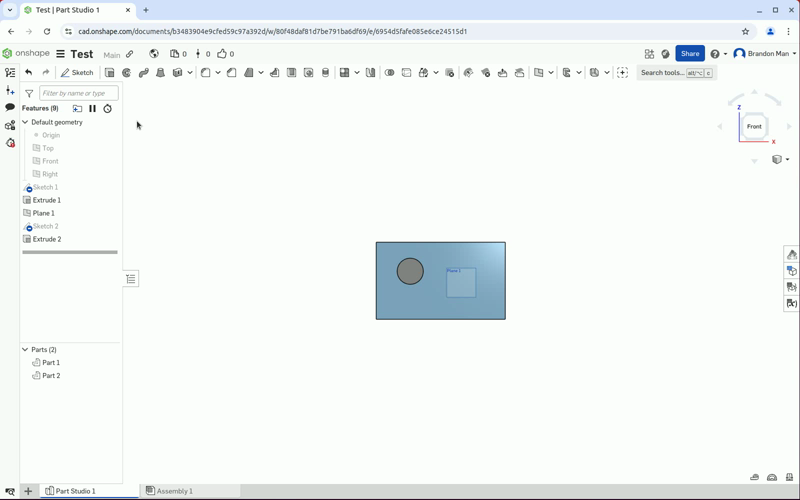
mouse_move(73, 189)
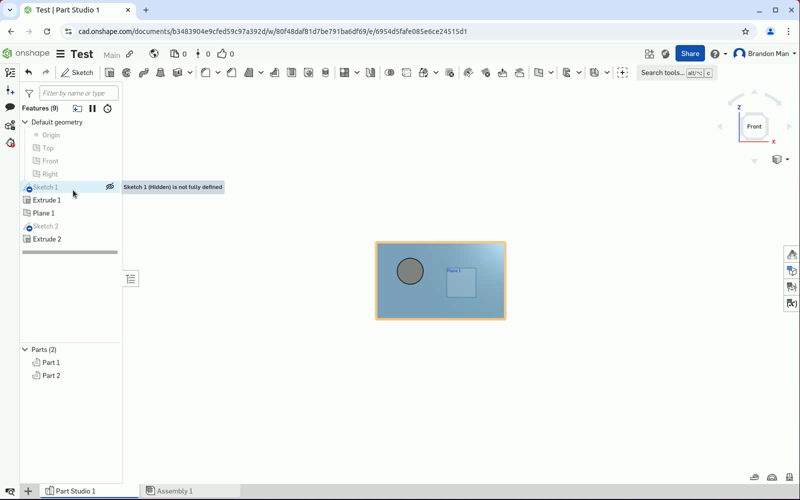
click(73, 189)
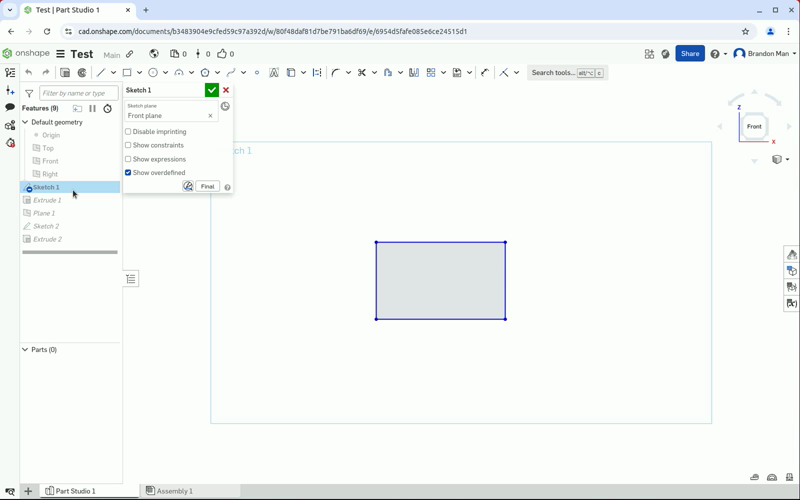
mouse_move(229, 92)
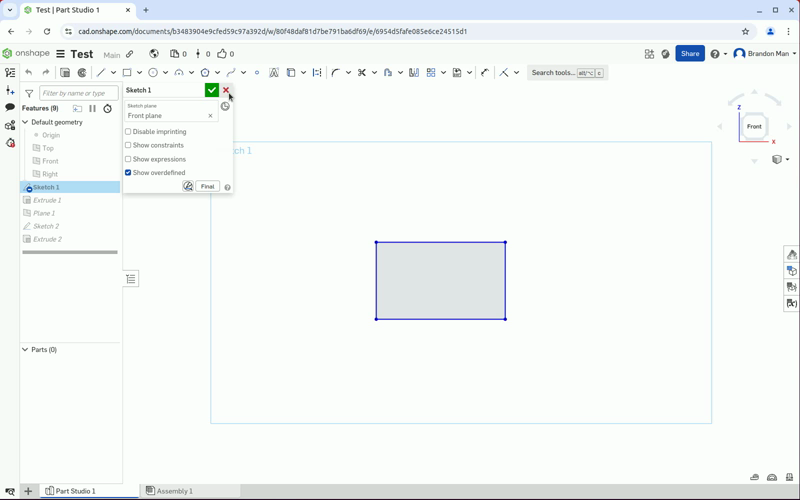
click(229, 92)
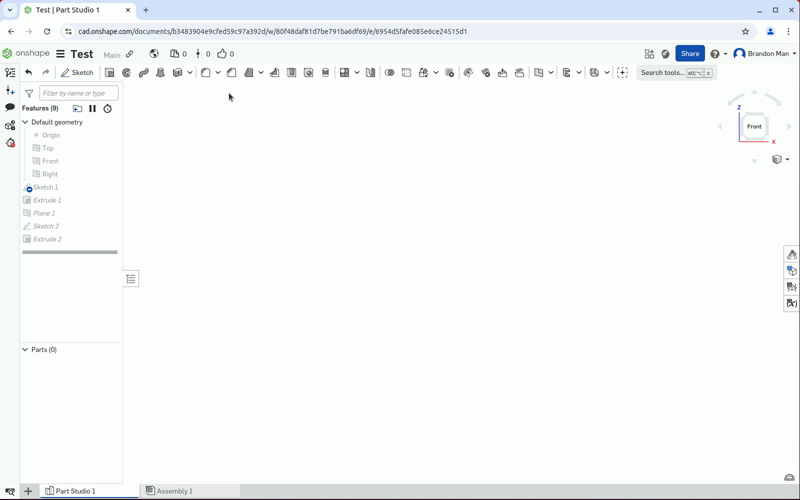
key(shift+s)
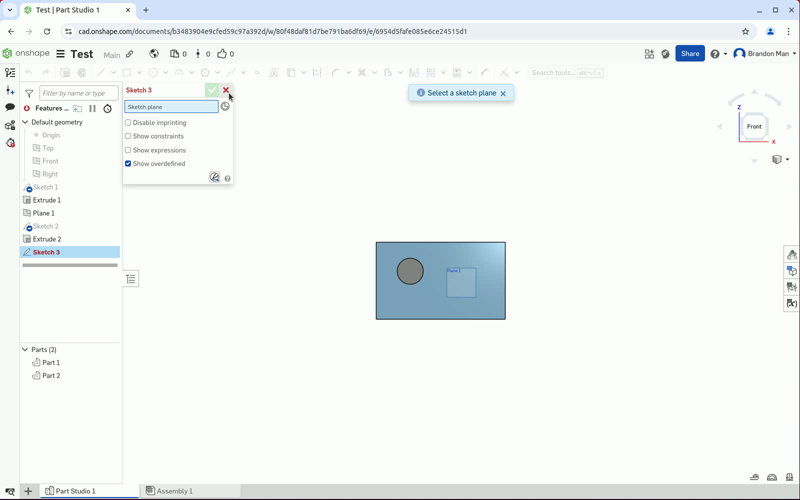
mouse_move(73, 215)
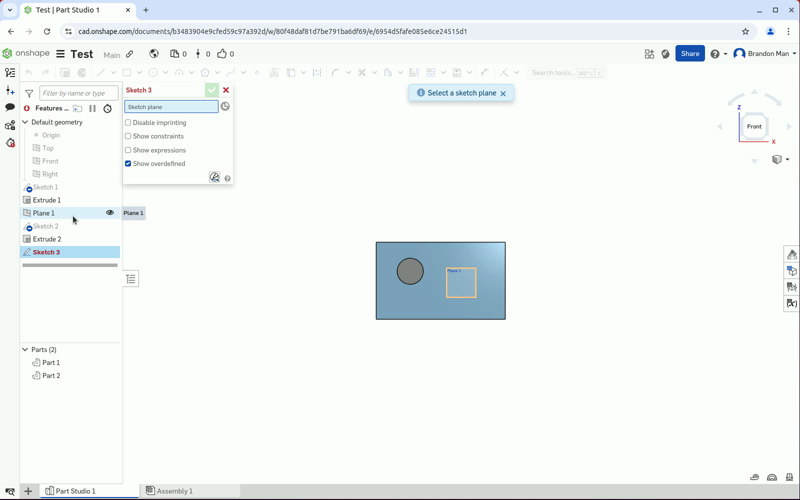
click(73, 215)
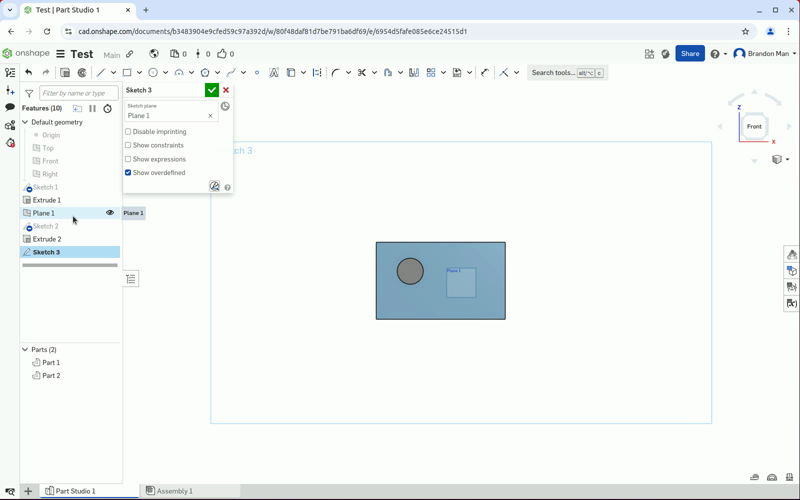
mouse_move(73, 352)
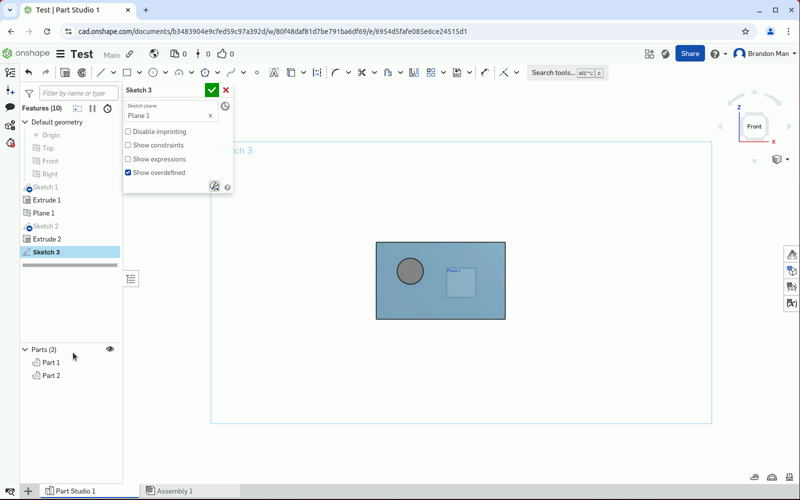
key(y)
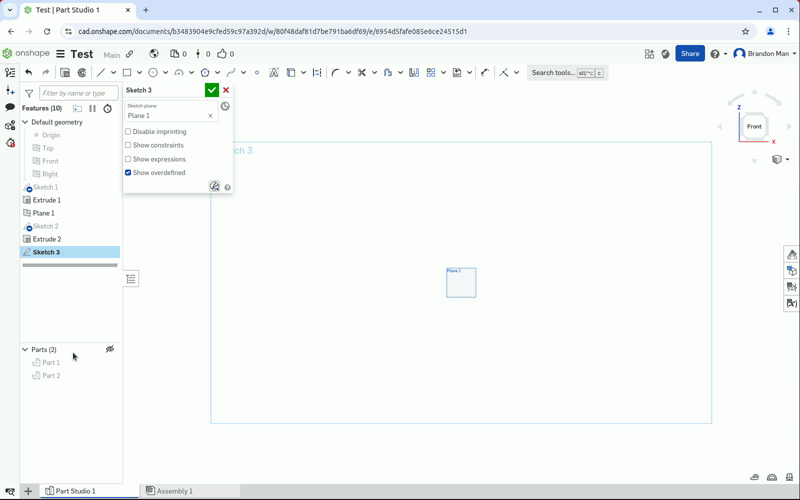
key(c)
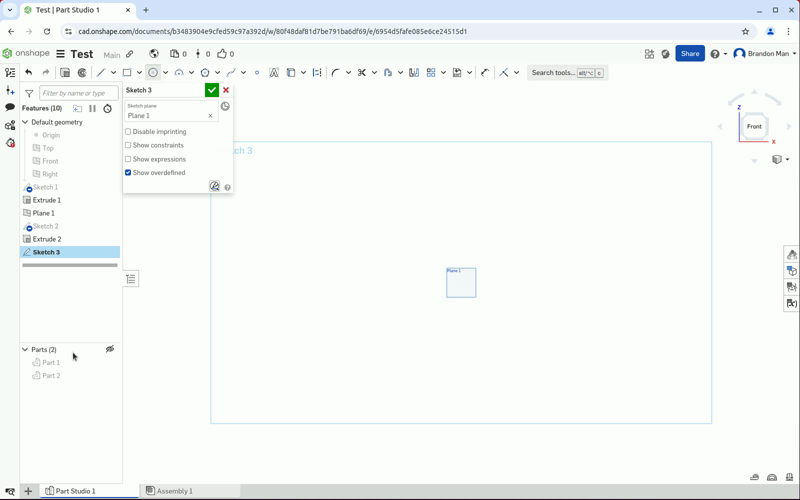
key_down(shift)
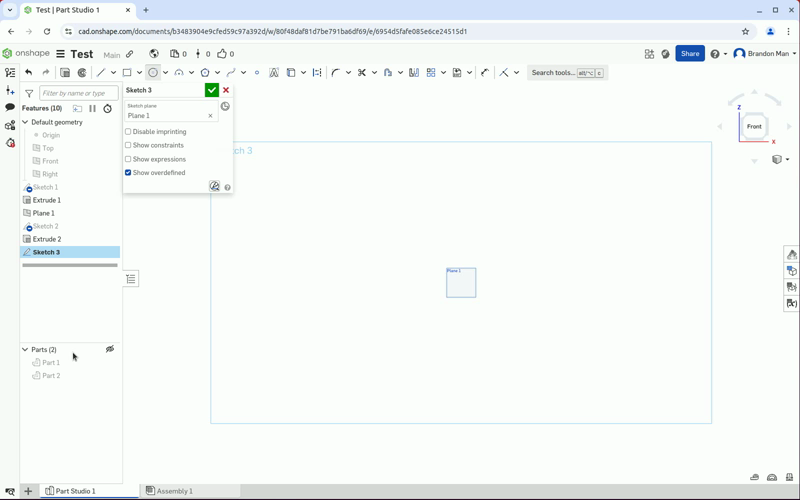
mouse_move(489, 305)
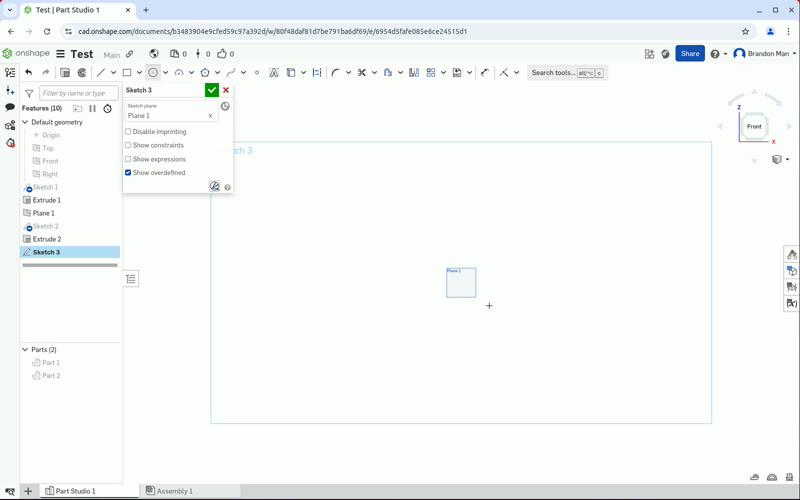
click(489, 305)
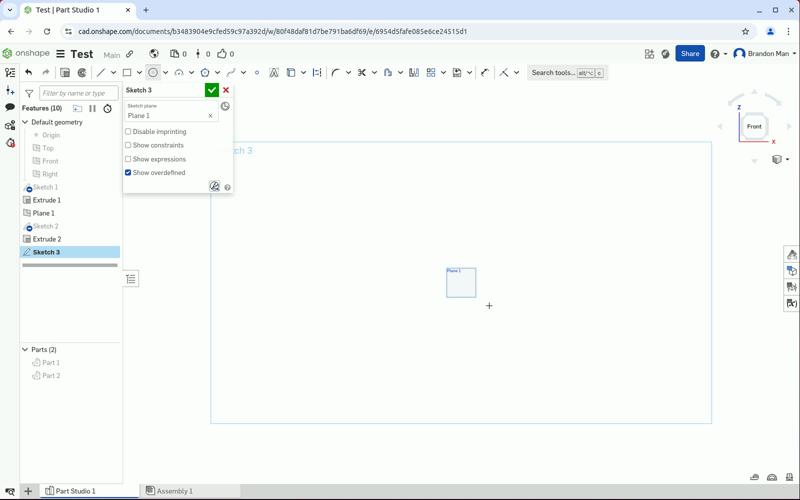
key_up(shift)
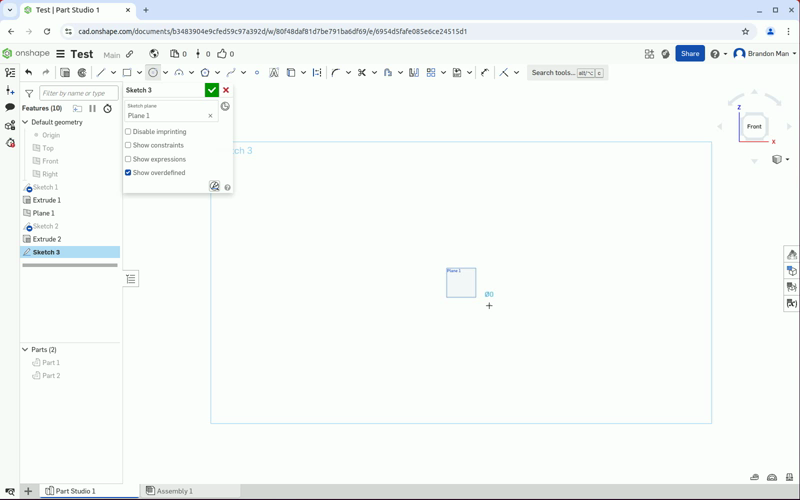
mouse_move(501, 305)
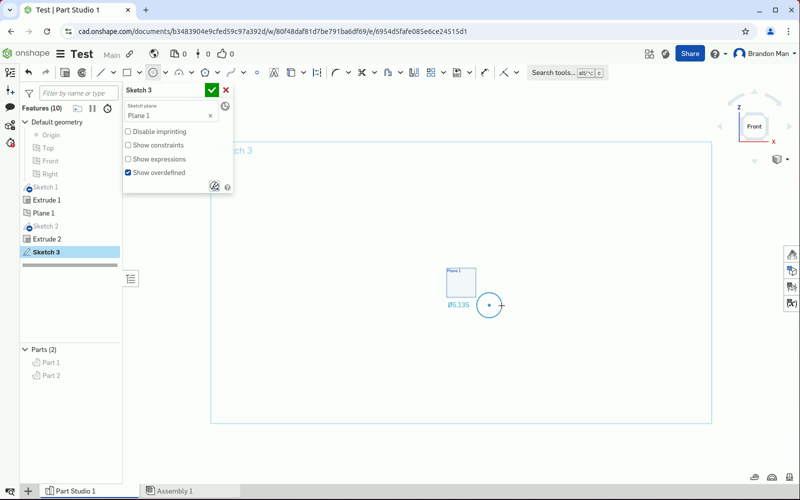
click(501, 305)
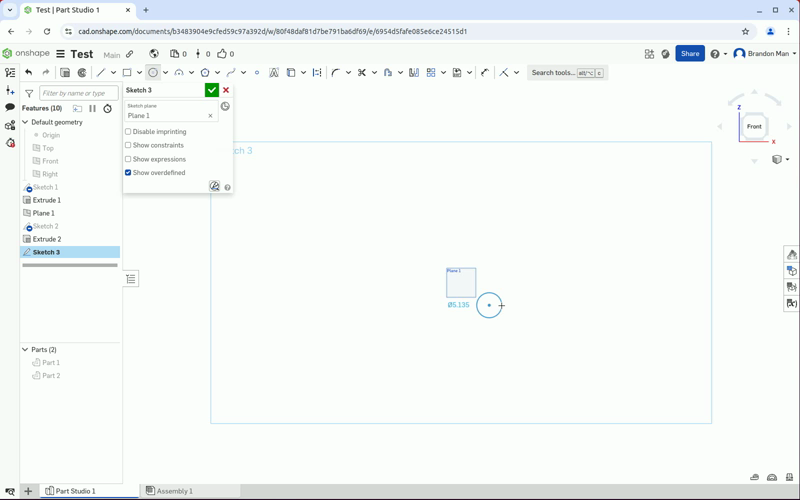
key(esc)
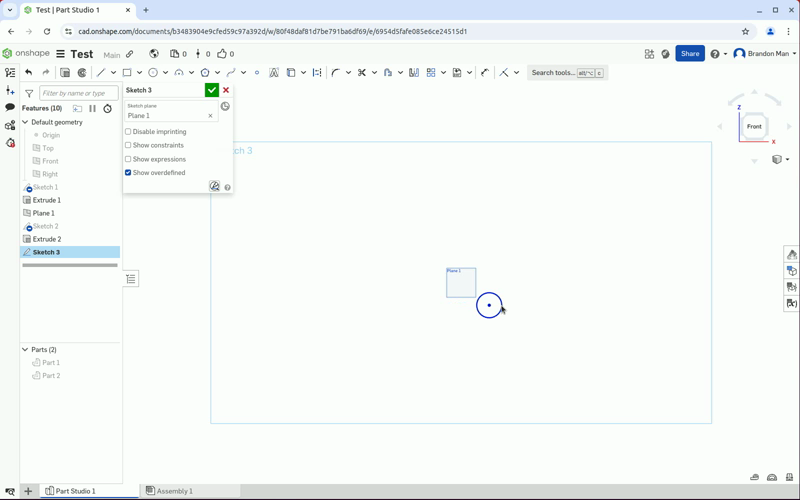
mouse_move(492, 304)
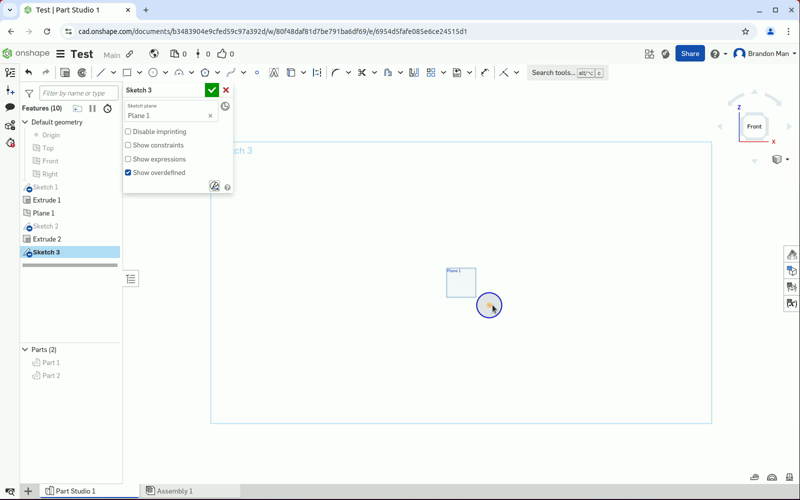
scroll(6)
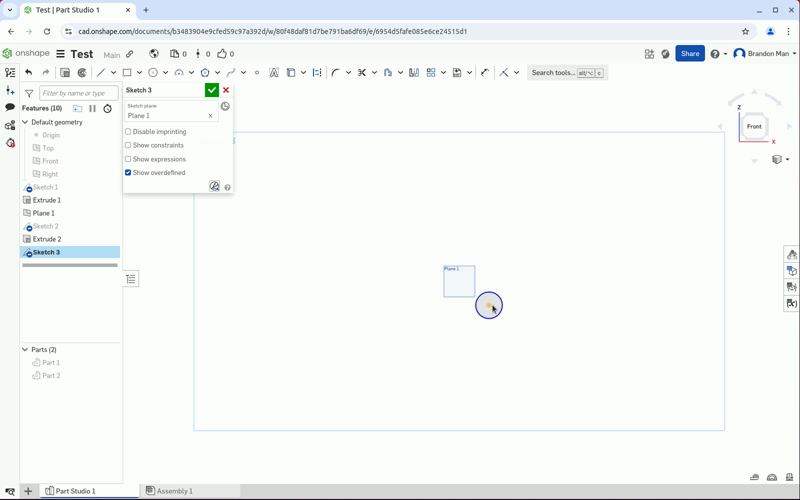
scroll(6)
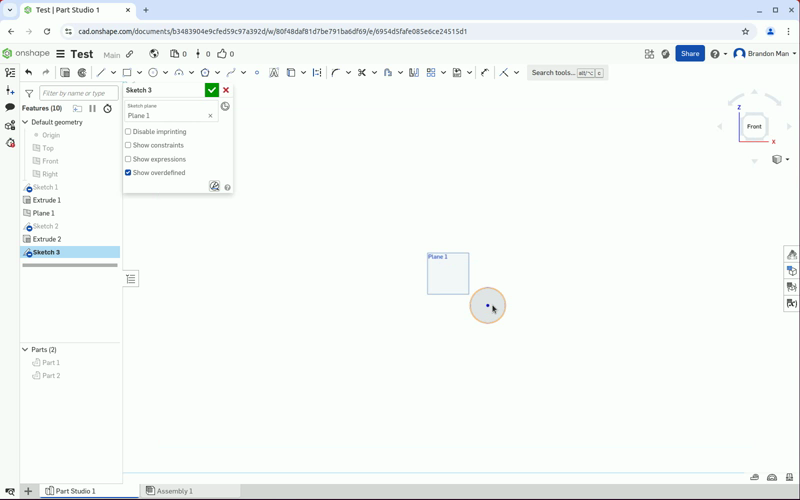
scroll(6)
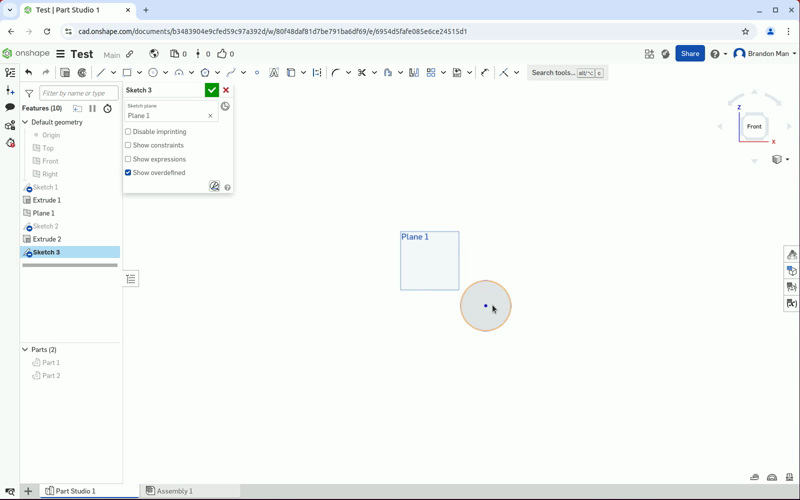
scroll(6)
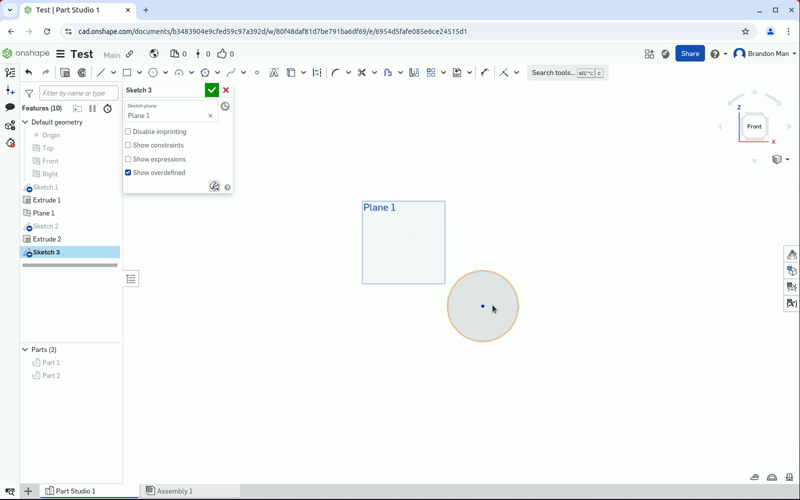
scroll(6)
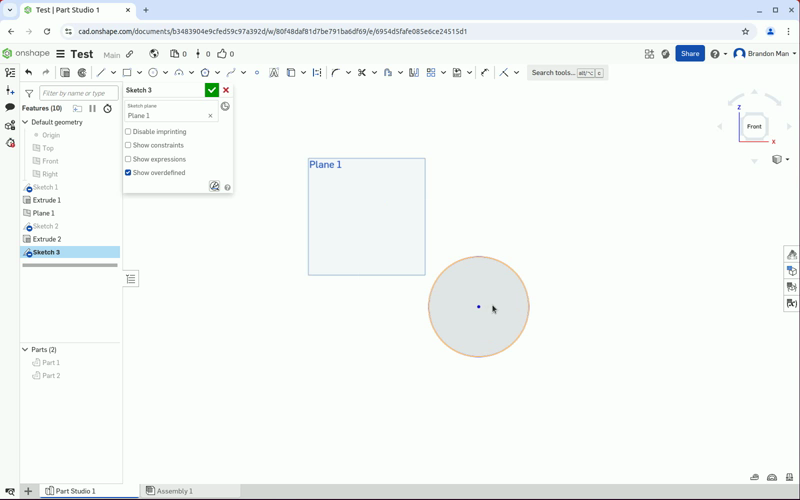
scroll(6)
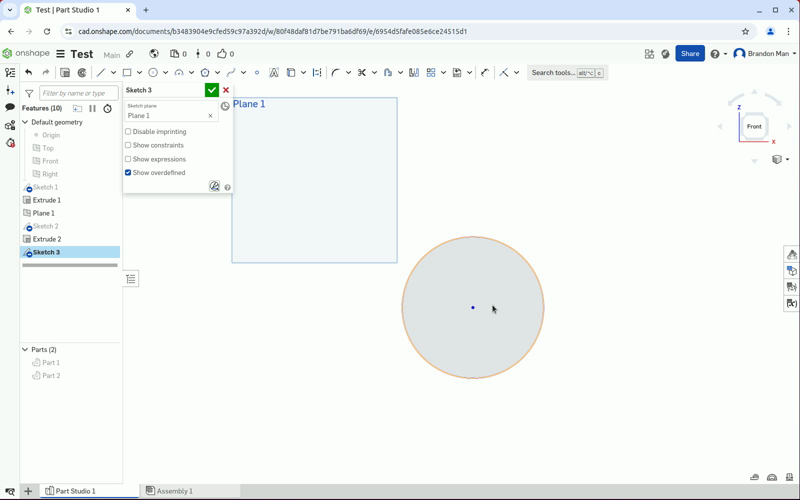
scroll(6)
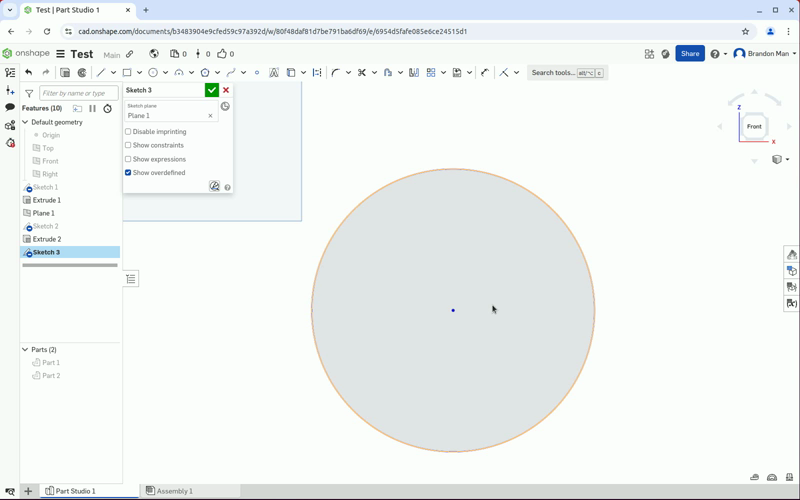
click(492, 304)
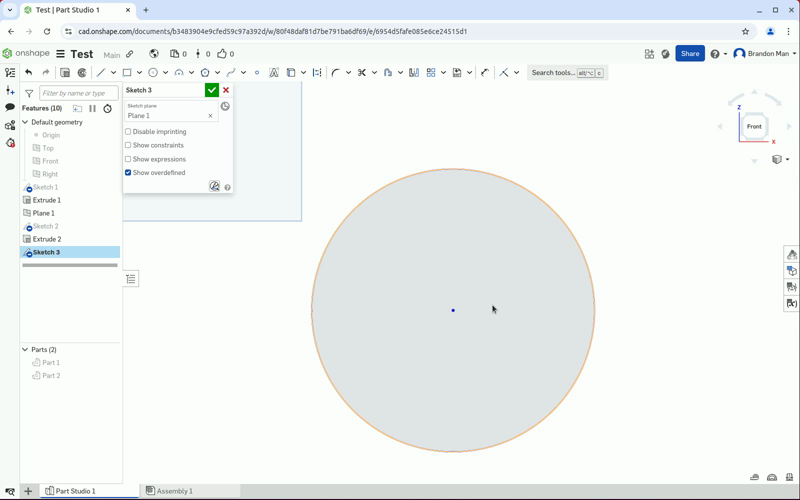
scroll(-6)
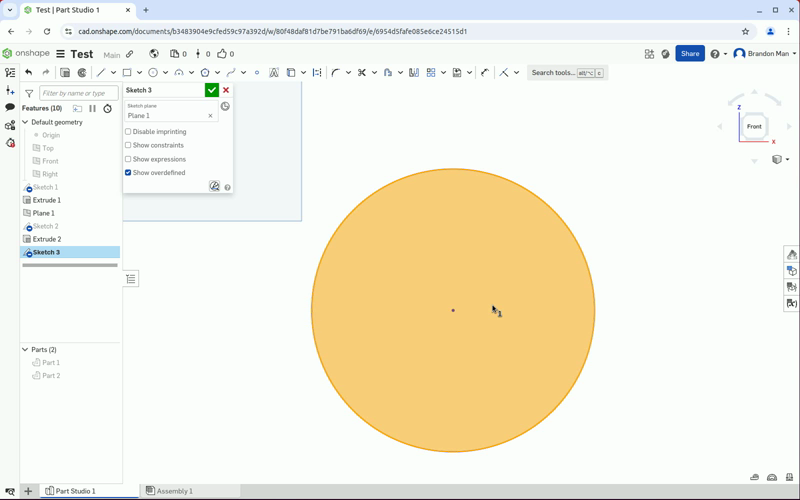
scroll(-6)
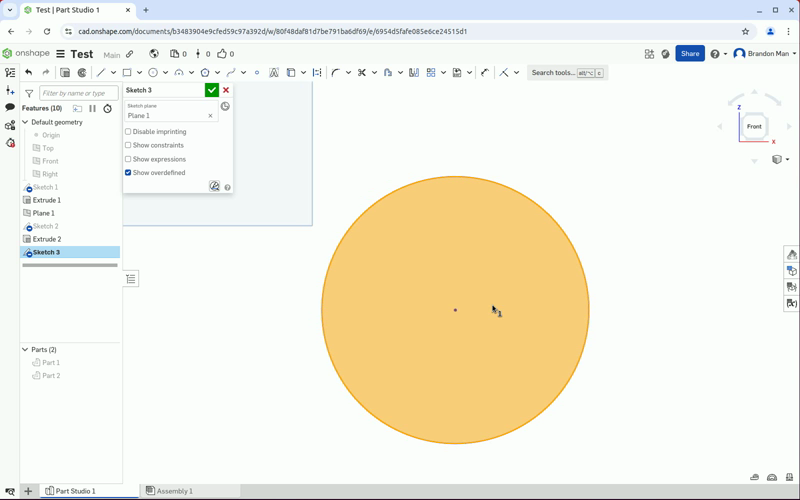
scroll(-6)
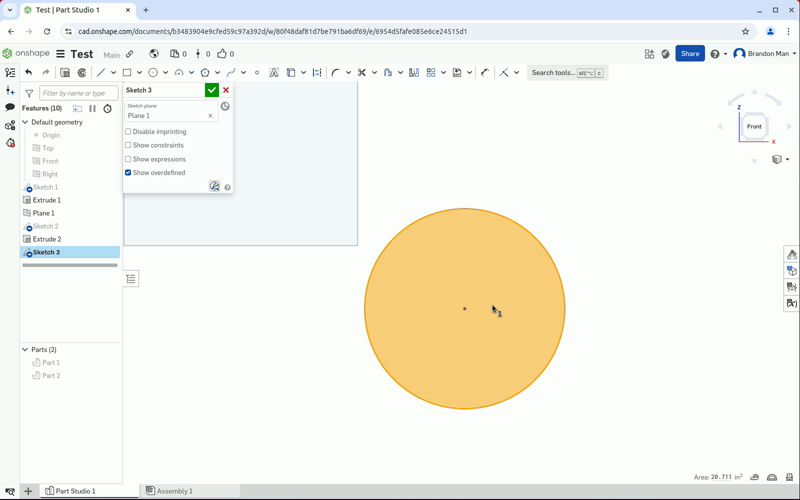
scroll(-6)
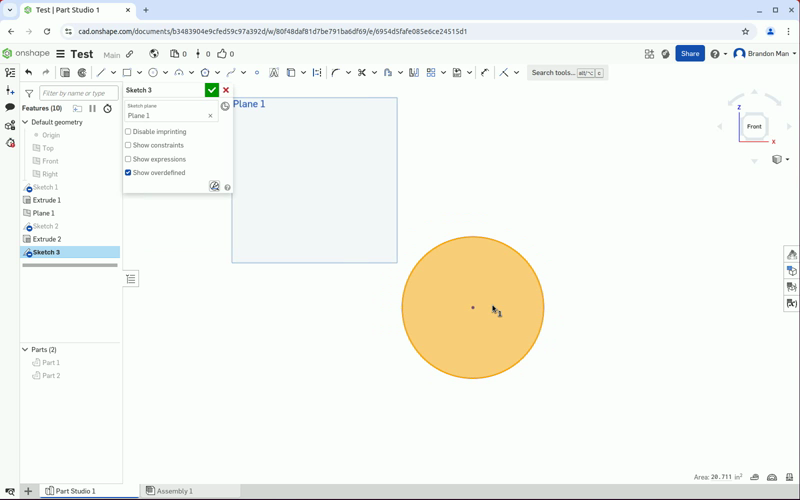
scroll(-6)
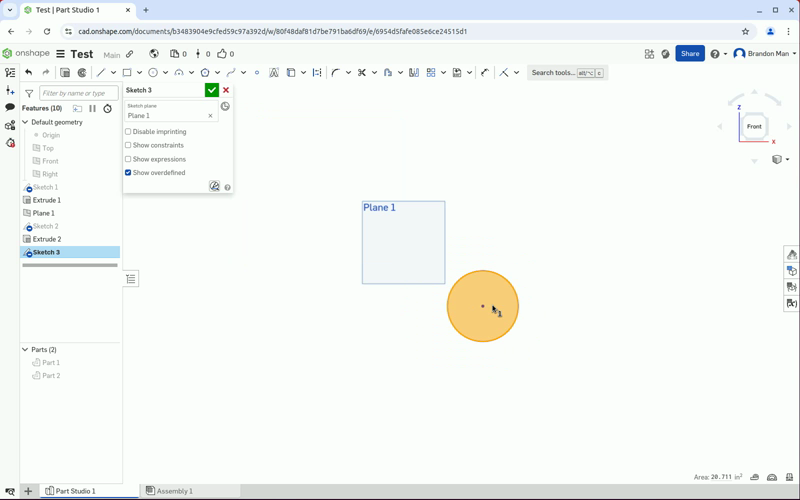
scroll(-6)
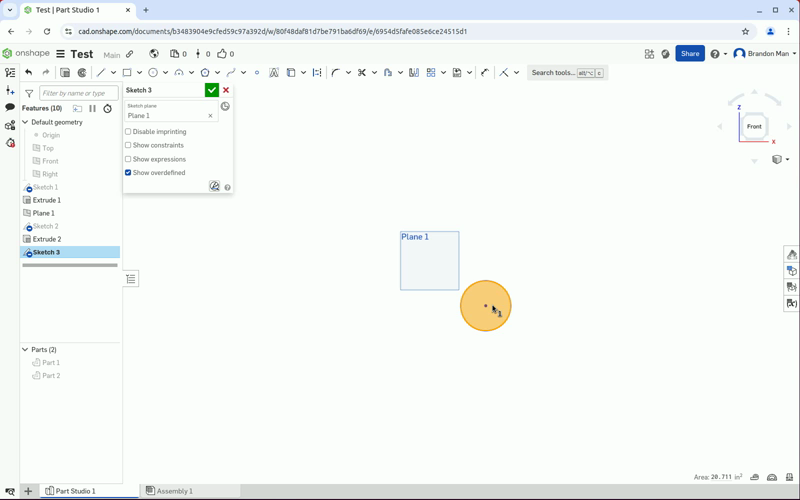
scroll(-6)
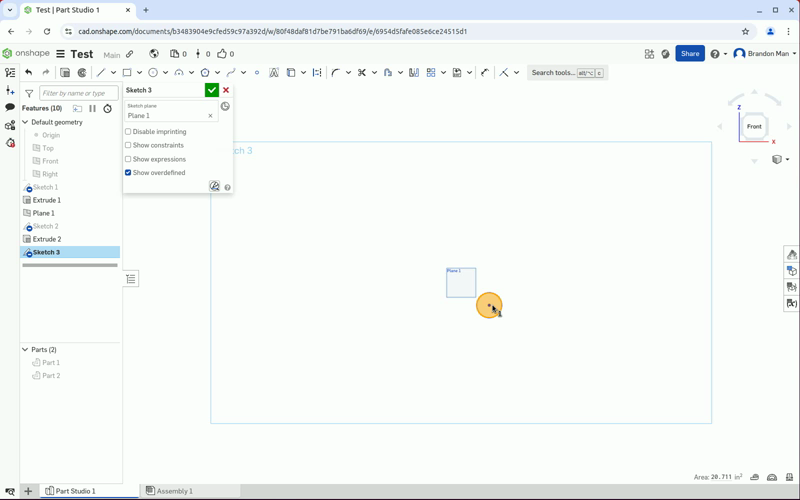
mouse_move(73, 352)
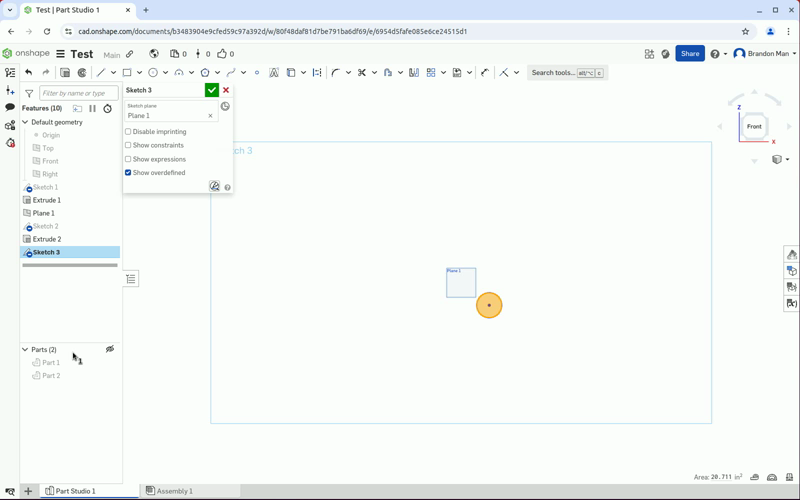
key(shift+y)
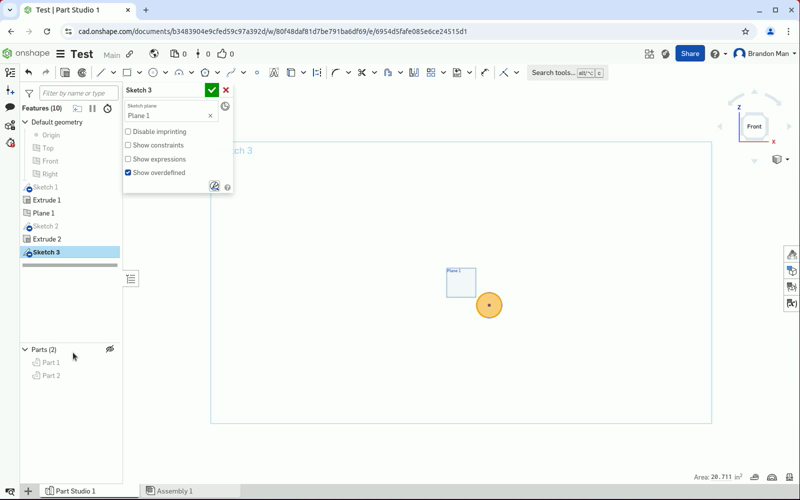
key(shift+e)
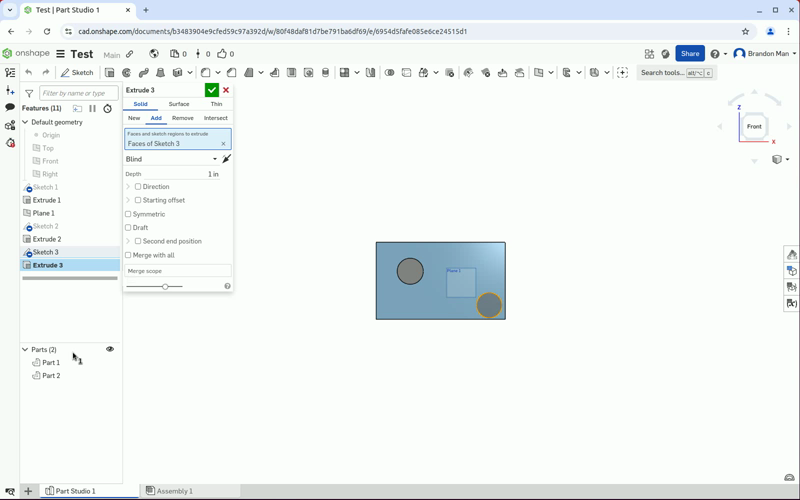
mouse_move(143, 106)
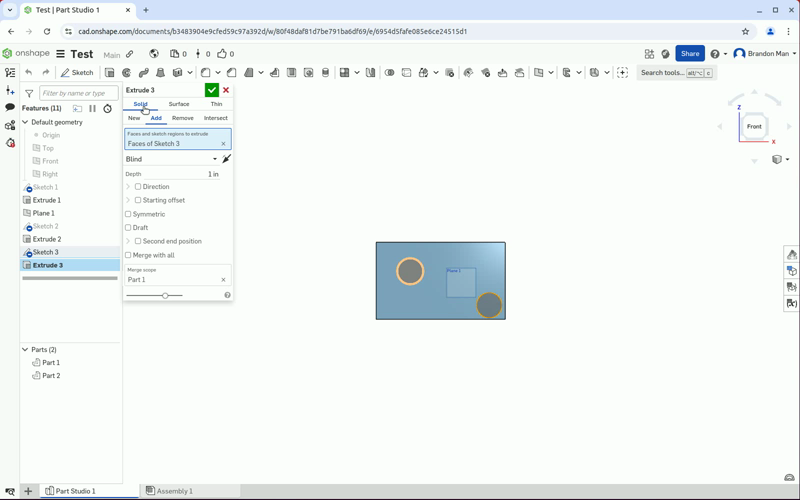
click(143, 106)
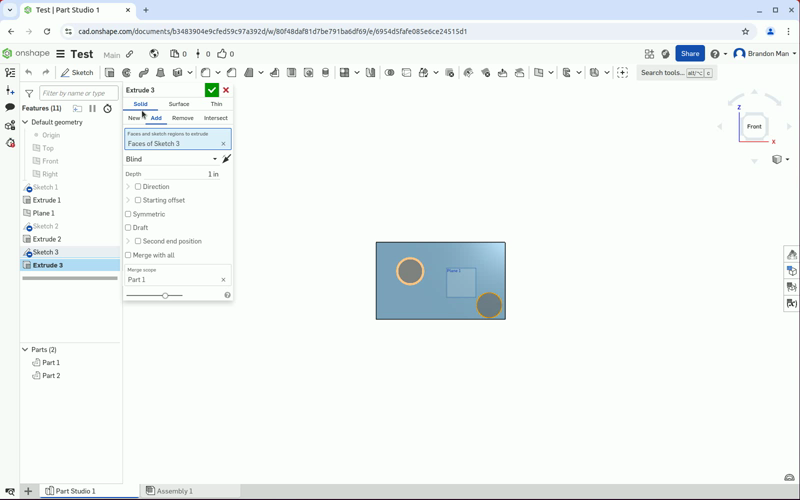
mouse_move(137, 120)
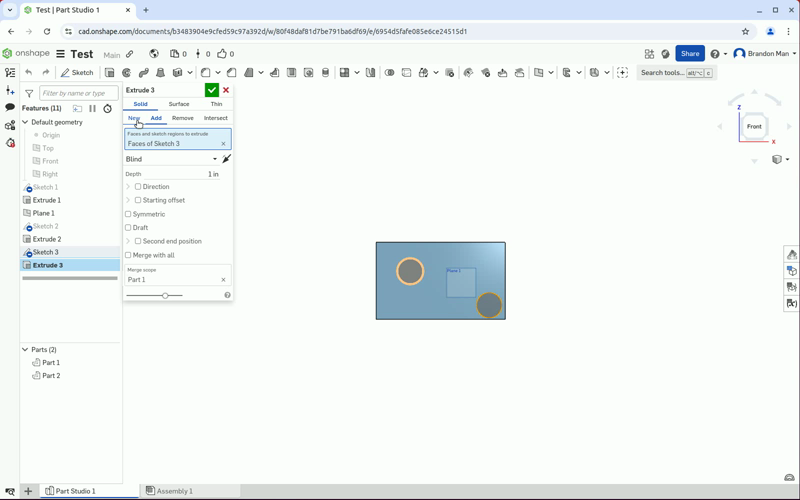
click(137, 120)
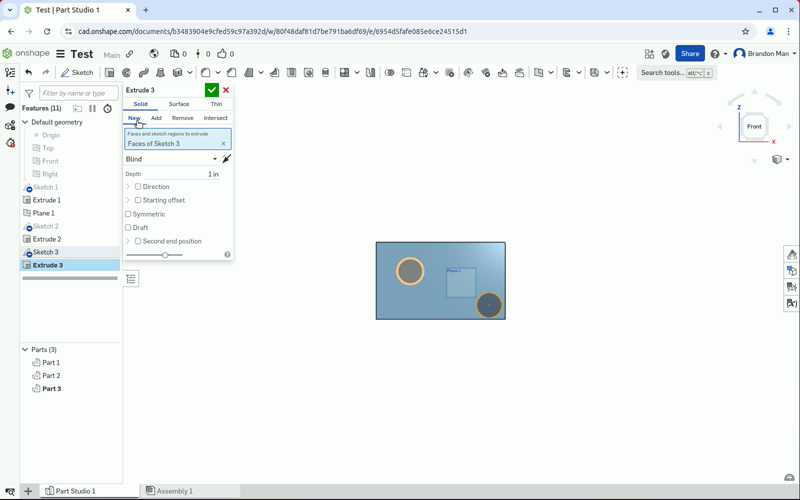
key(tab, 4)
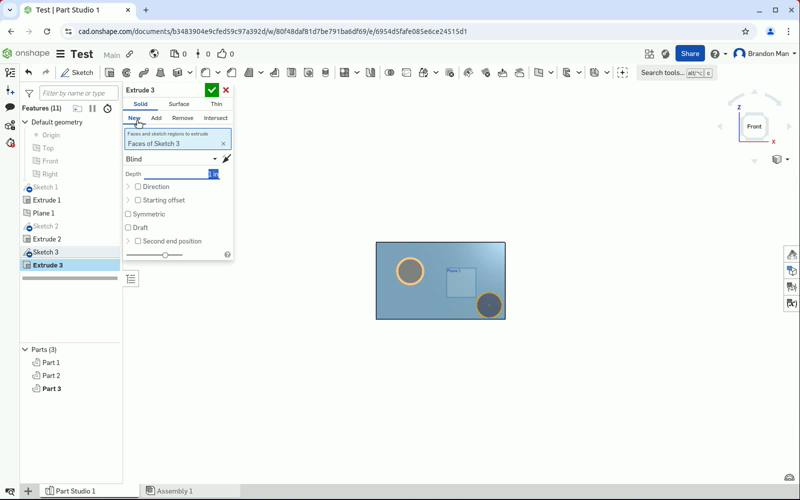
text(11.554)
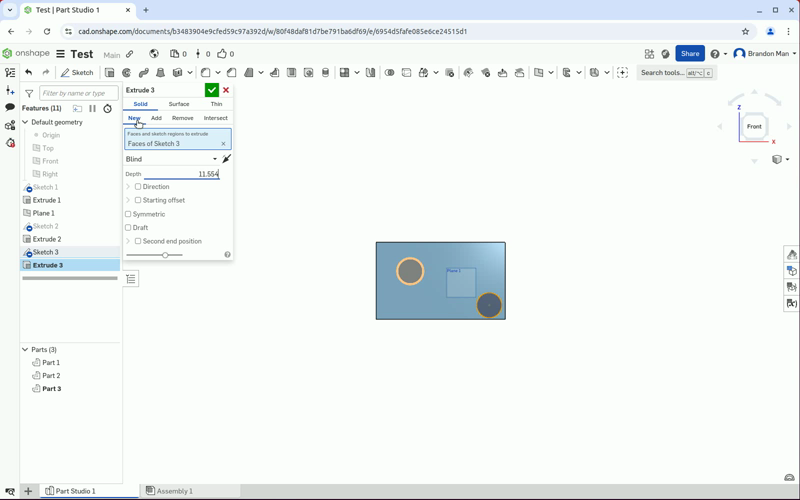
key(enter)
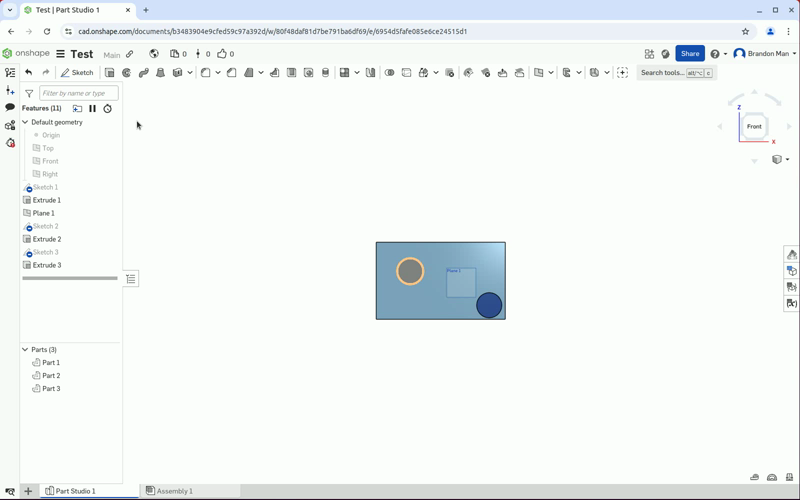
key(shift+h)
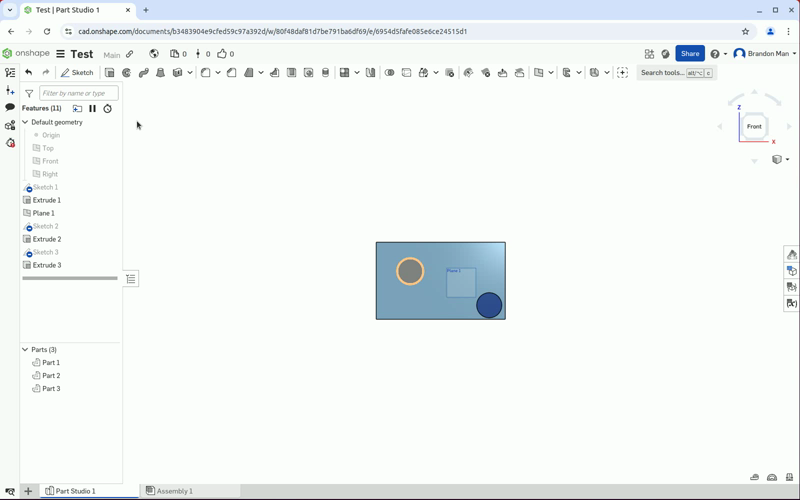
key(shift+h)
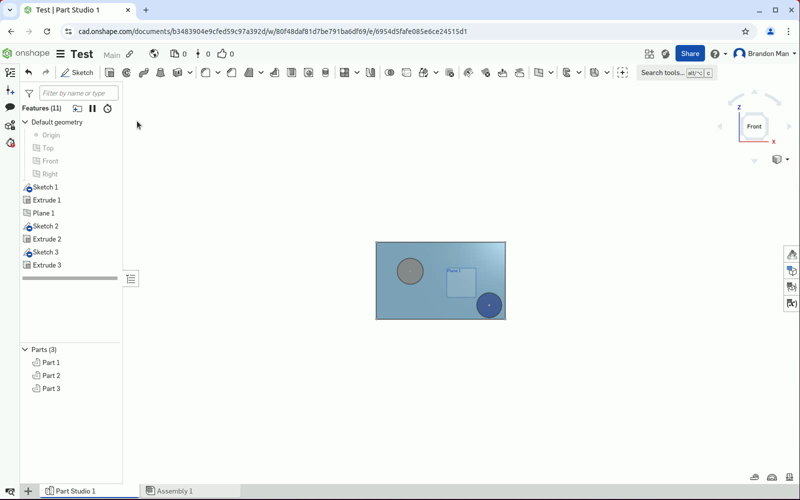
key(shift+7)
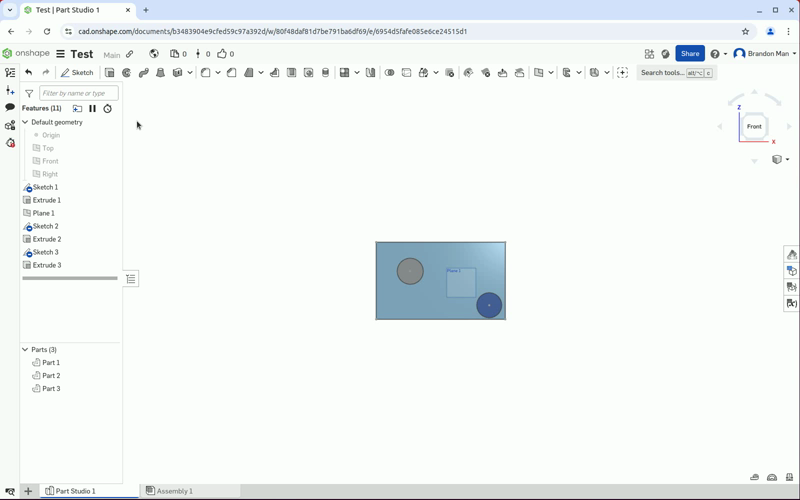
key(left, 2)
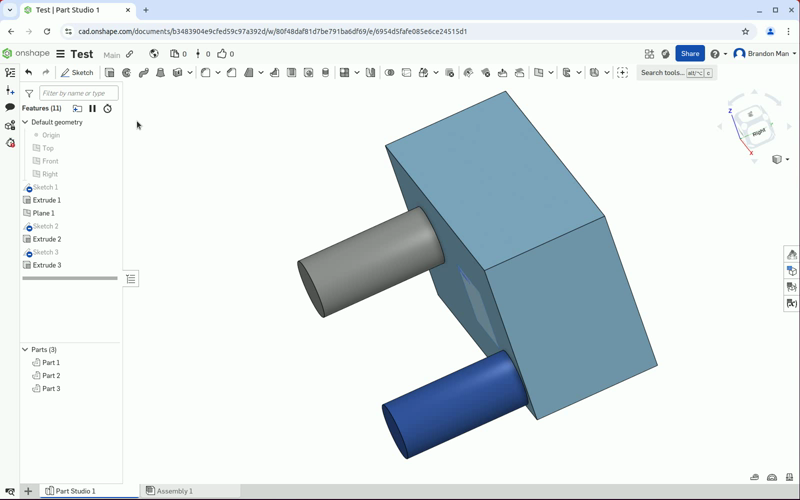
key(down, 2)
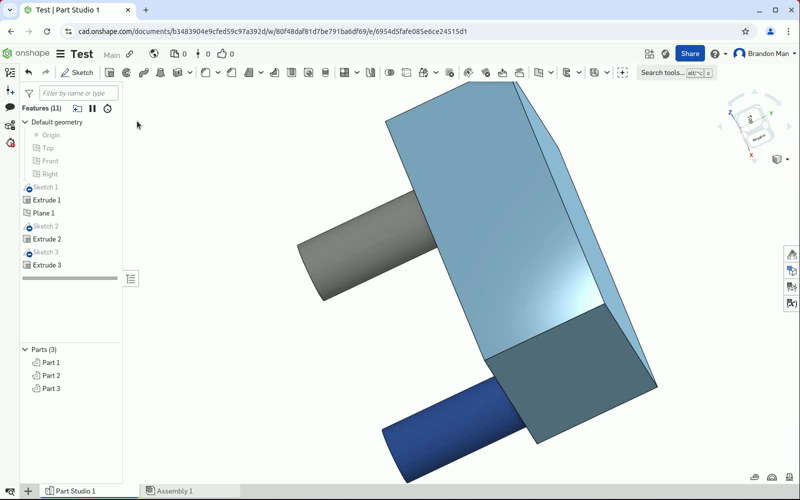
key(up, 2)
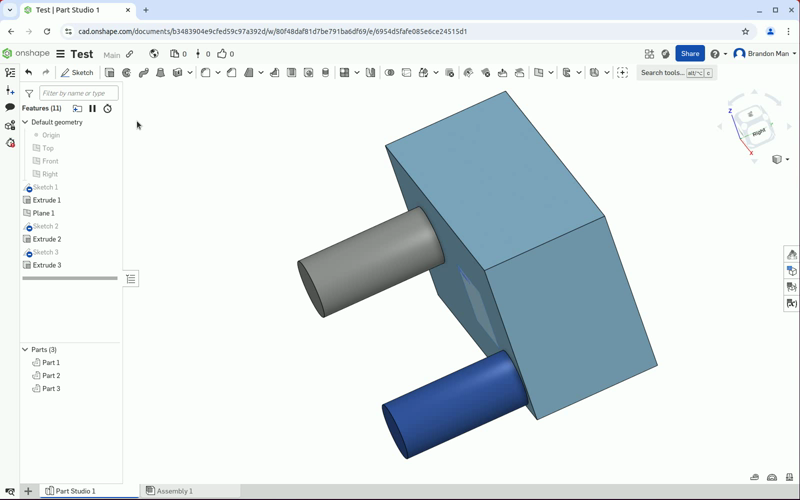
key(right, 2)
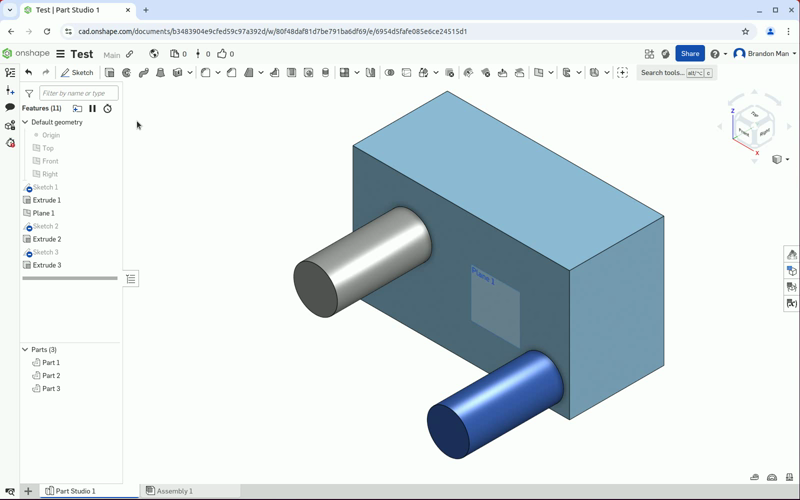
mouse_move(73, 189)
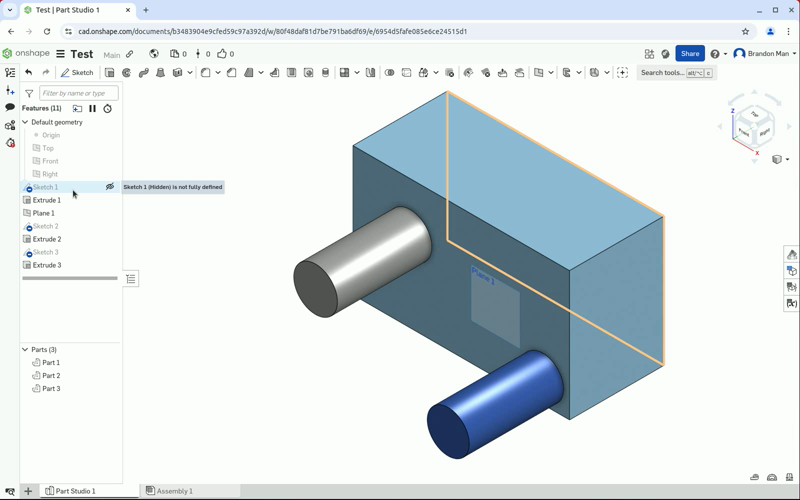
click(73, 189)